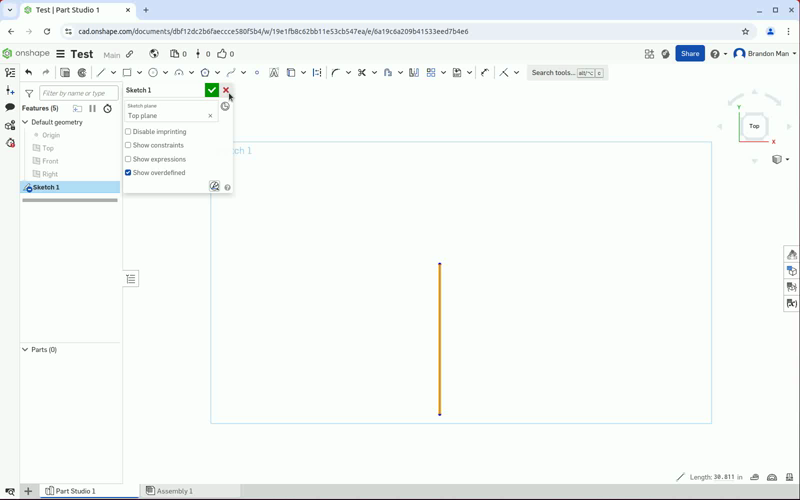
key(shift+h)
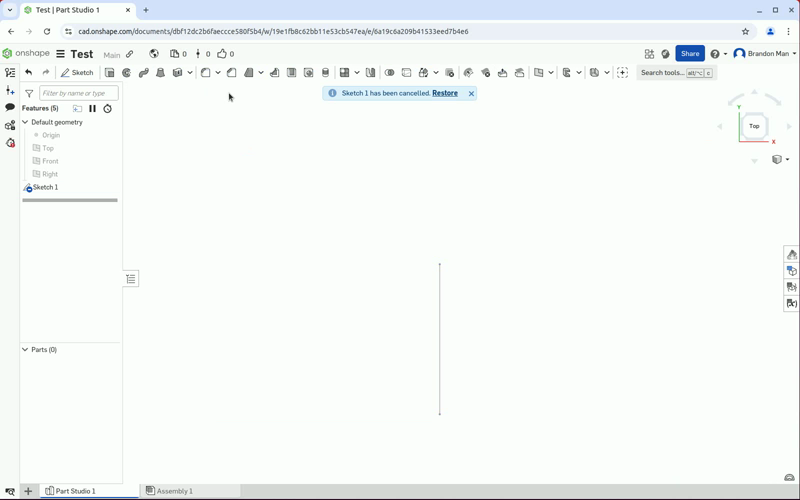
key(shift+s)
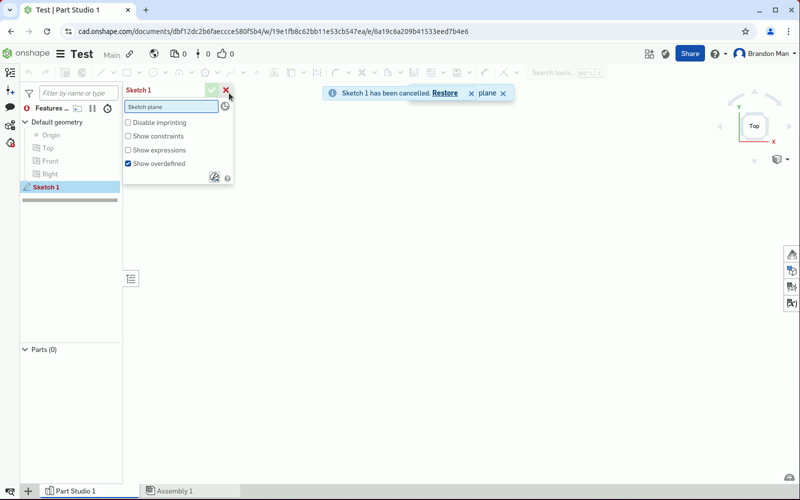
mouse_move(73, 150)
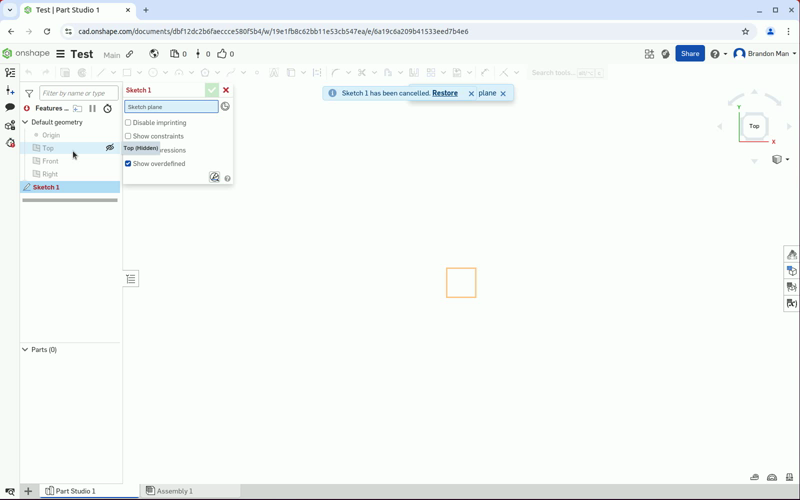
click(73, 150)
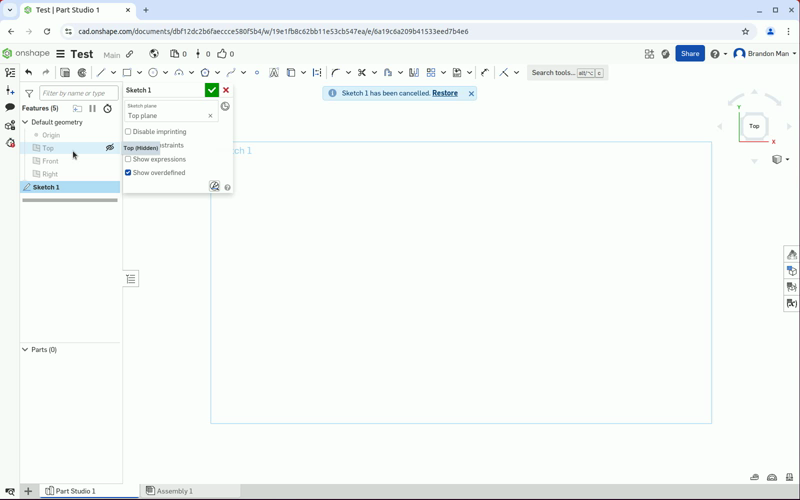
mouse_move(73, 352)
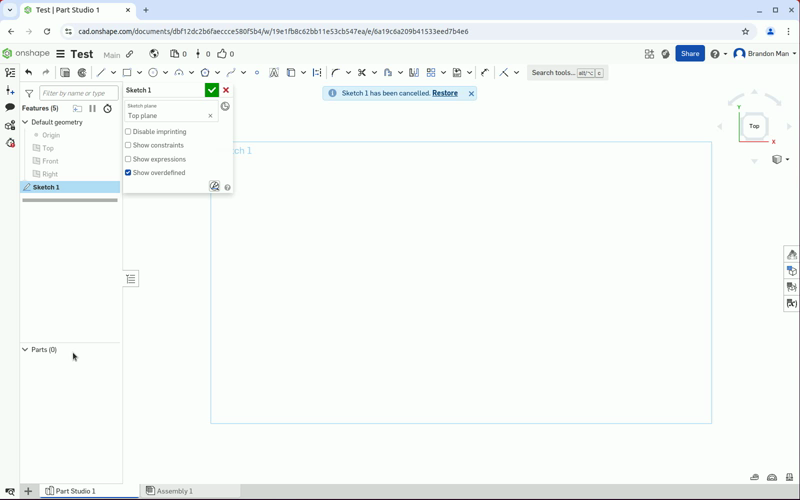
key(y)
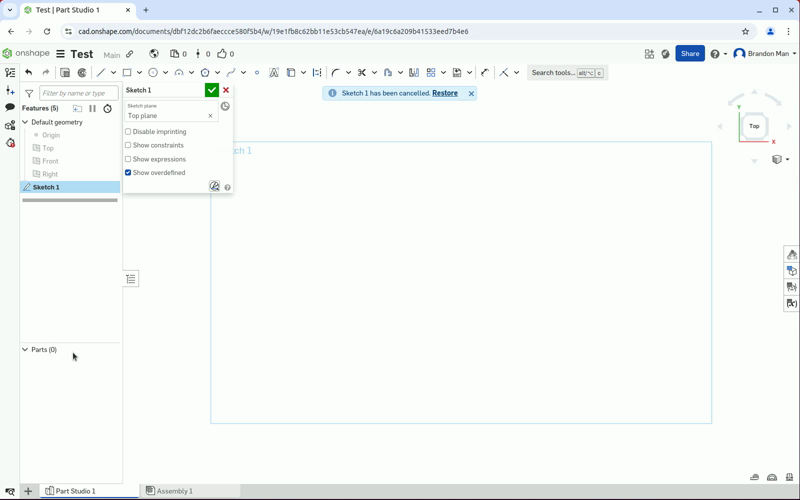
key(a)
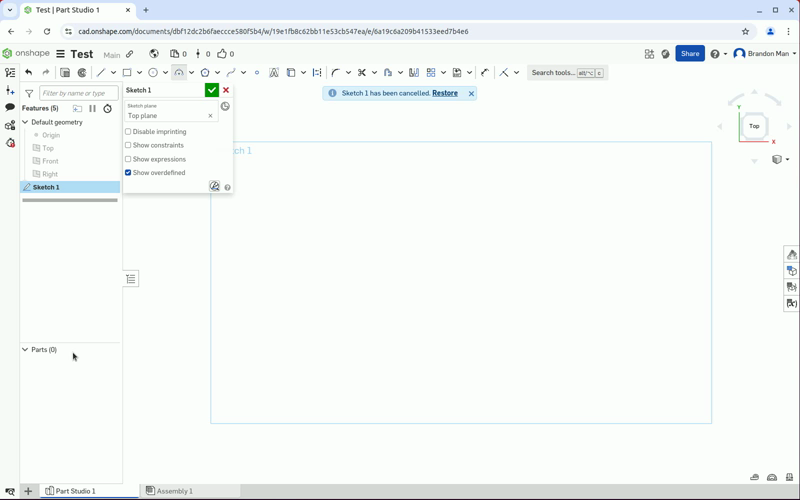
key_down(shift)
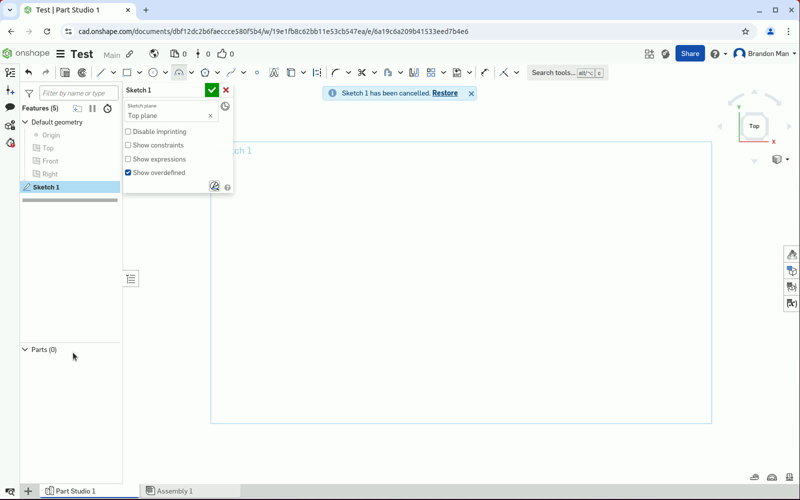
mouse_move(390, 352)
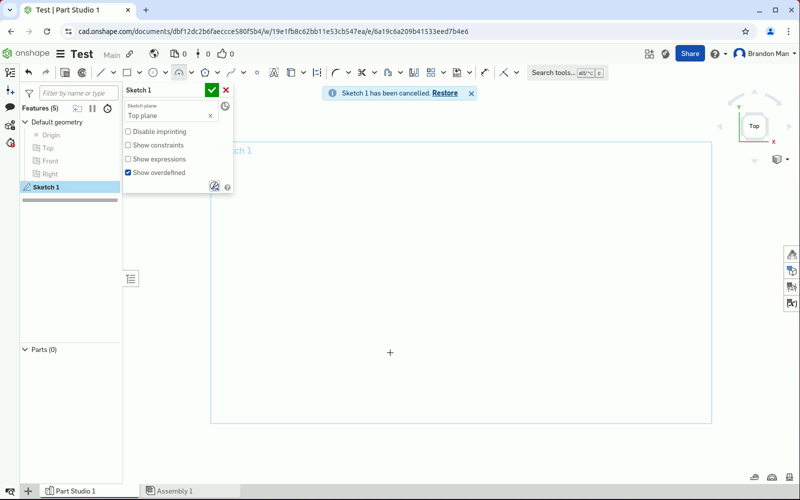
click(390, 352)
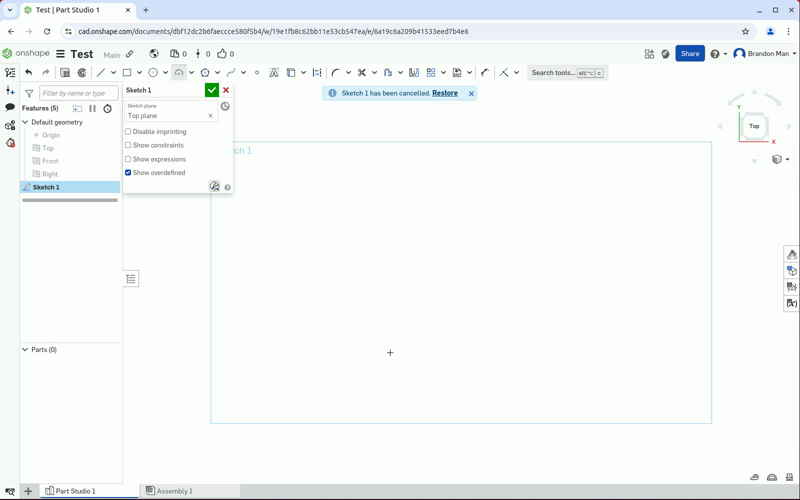
key_up(shift)
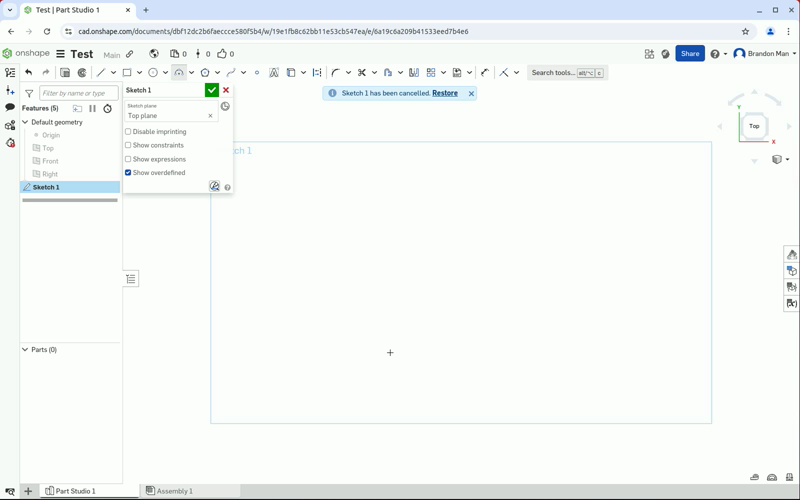
key_down(shift)
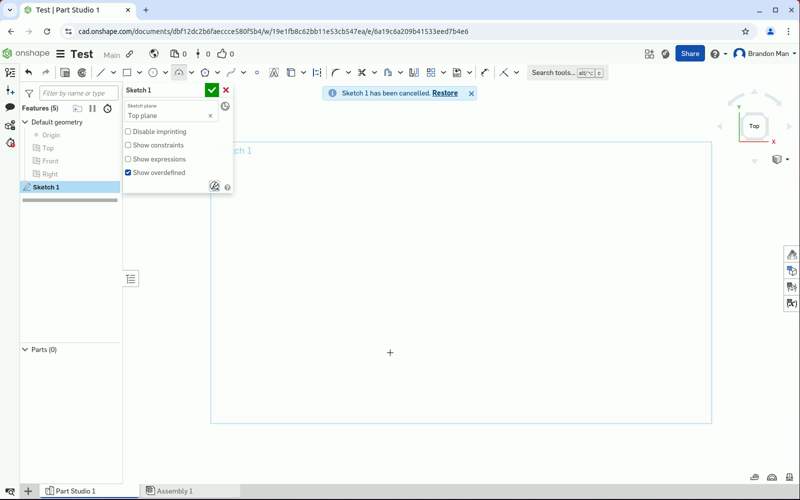
mouse_move(436, 375)
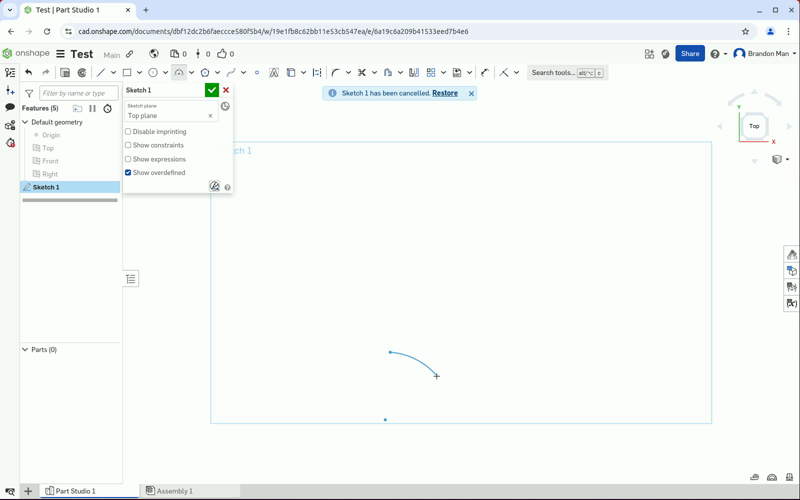
click(436, 375)
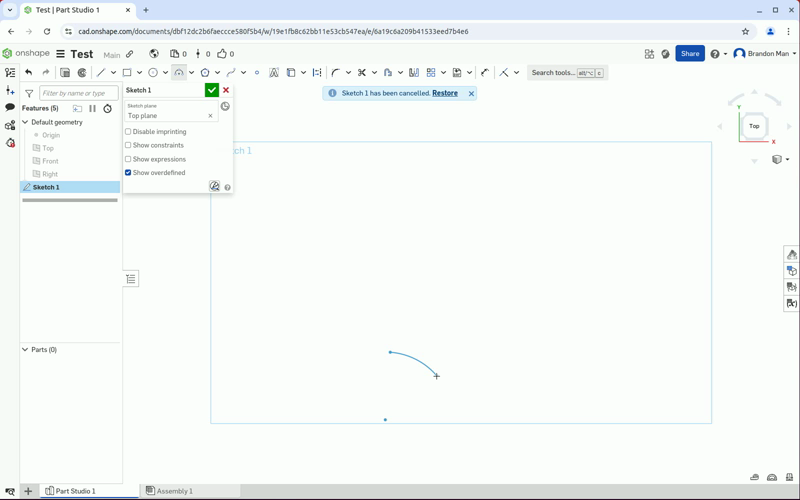
mouse_move(398, 393)
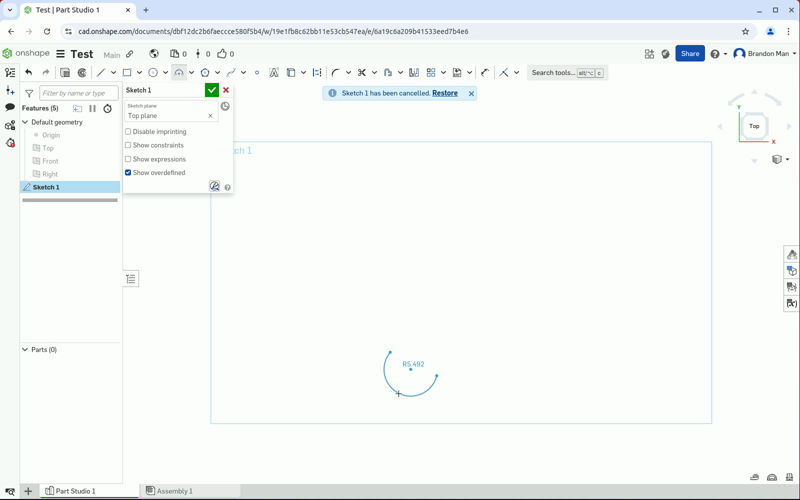
click(398, 393)
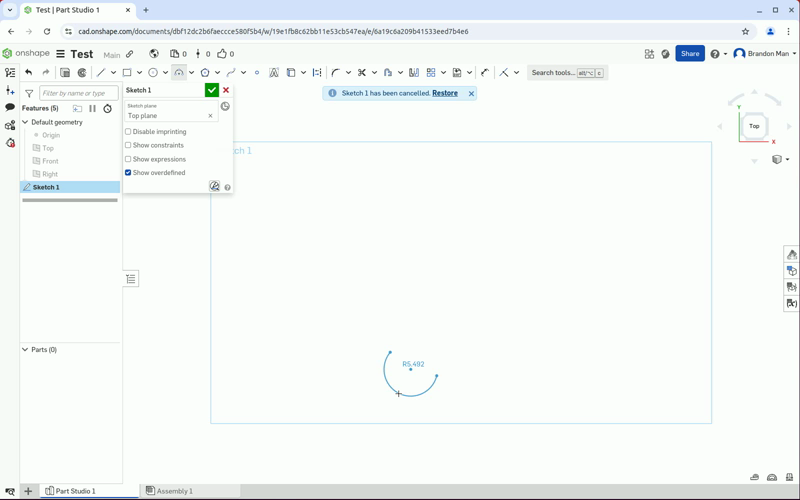
key_up(shift)
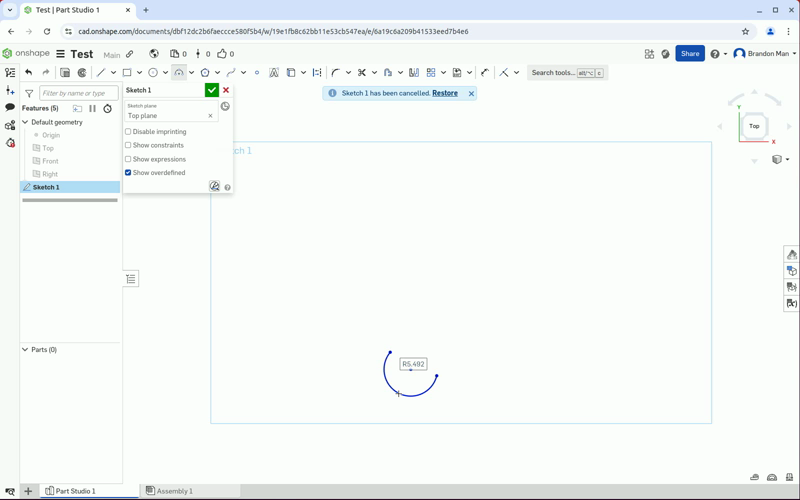
key(esc)
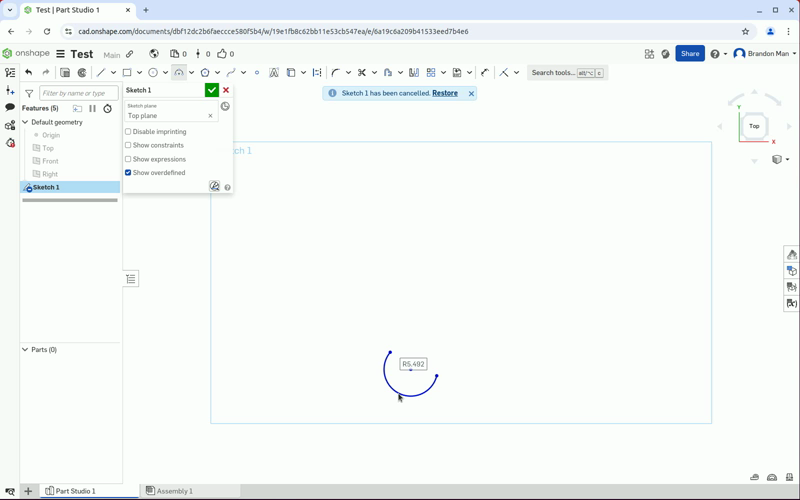
key(l)
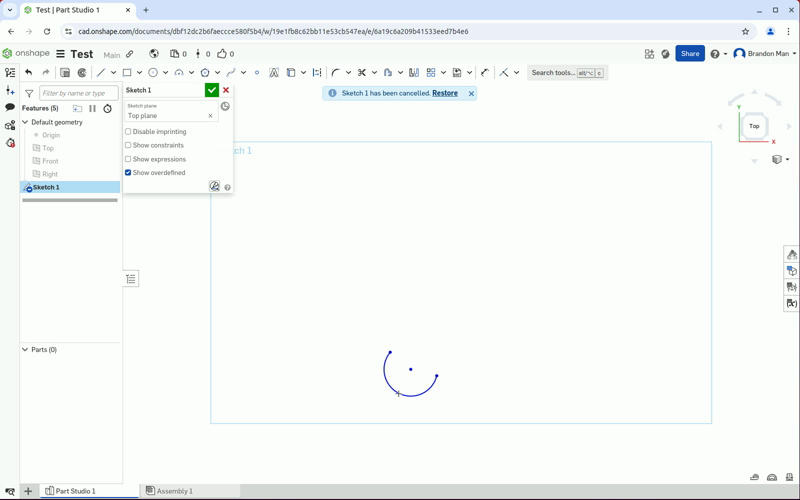
mouse_move(436, 375)
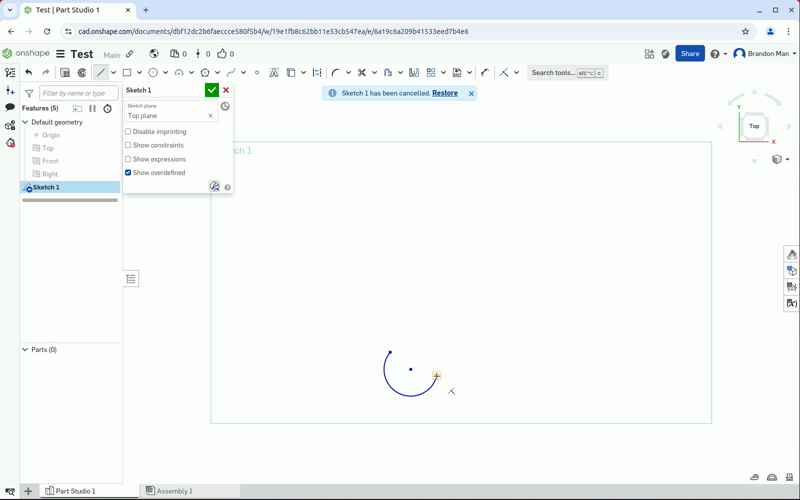
click(436, 375)
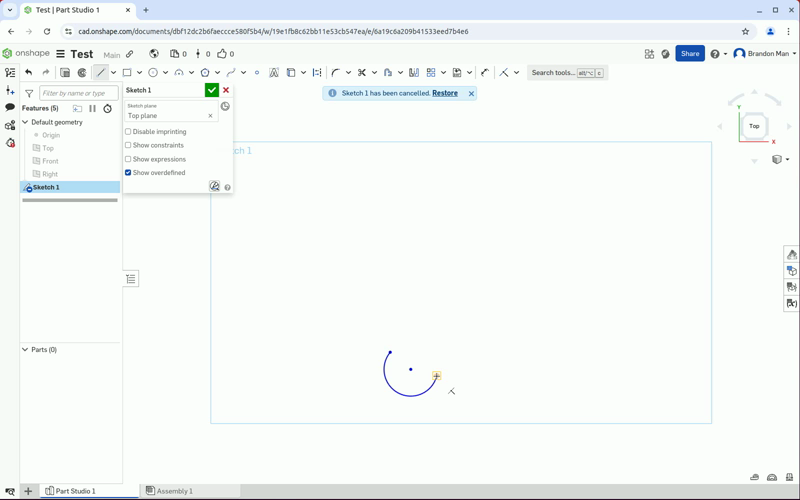
key_down(shift)
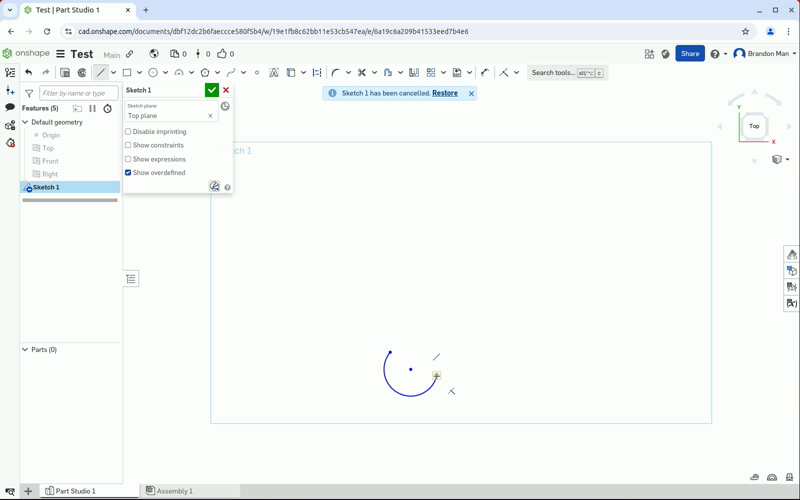
mouse_move(455, 303)
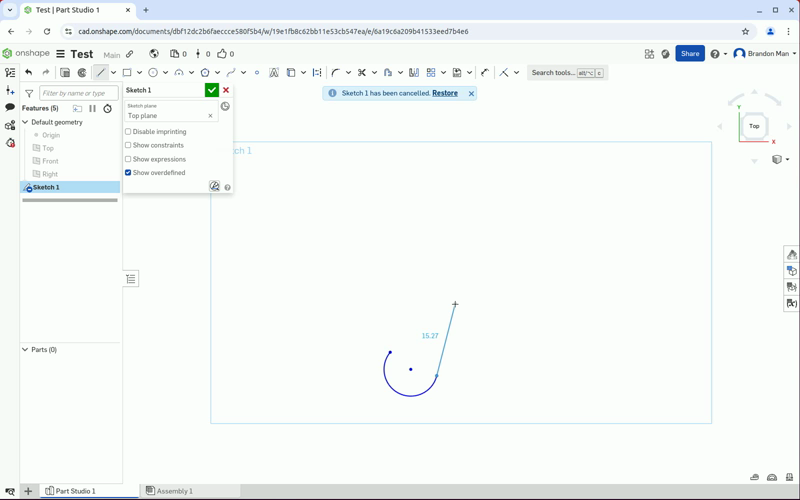
click(455, 303)
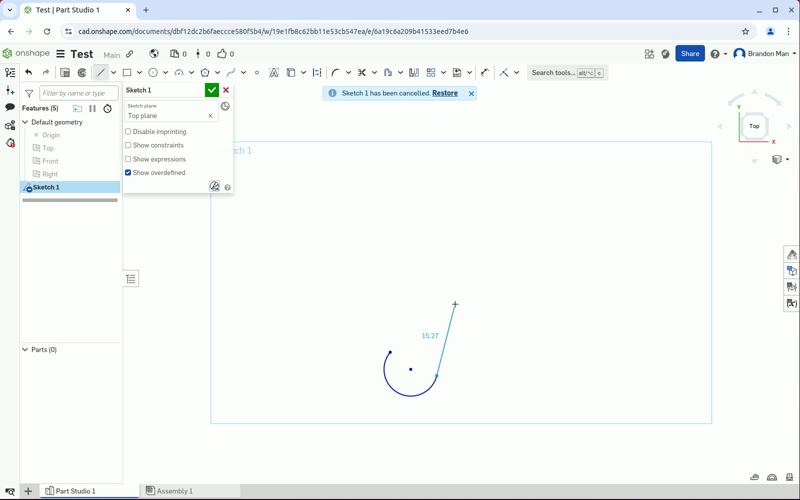
key_up(shift)
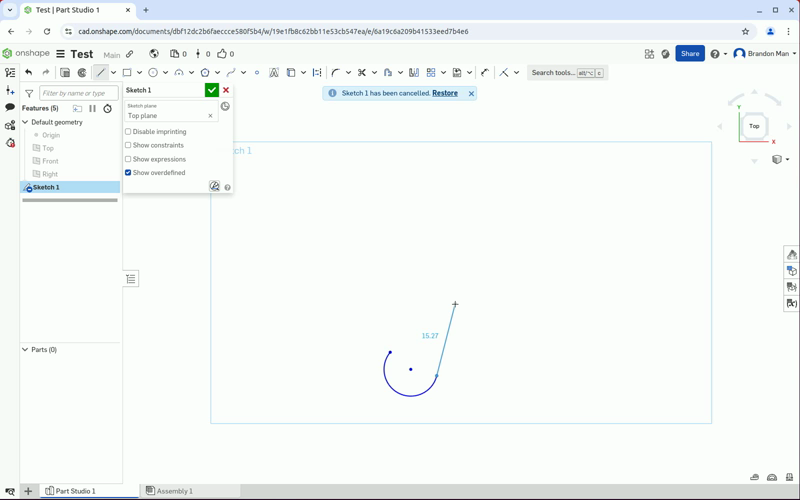
key(esc)
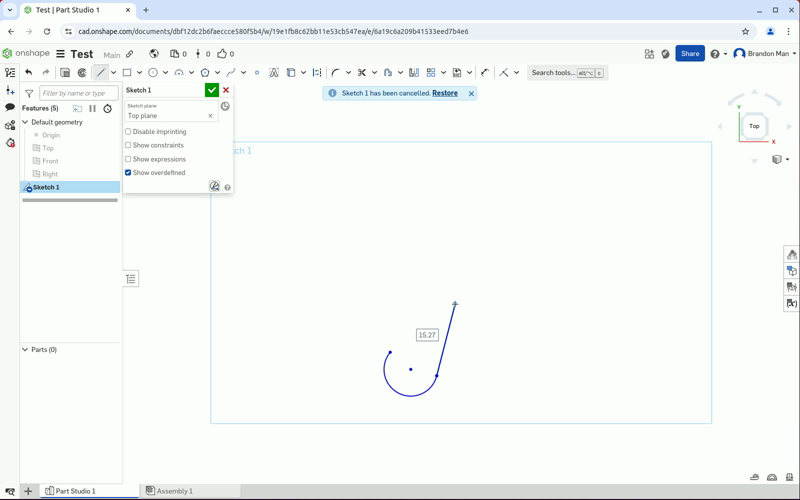
key(a)
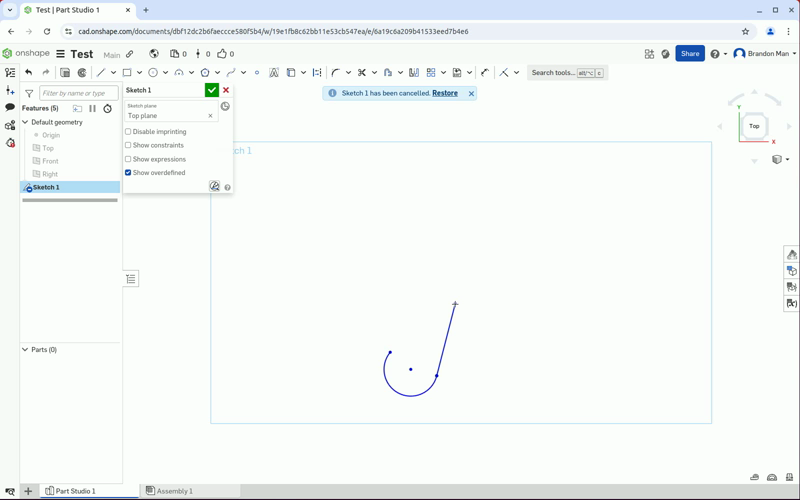
mouse_move(455, 303)
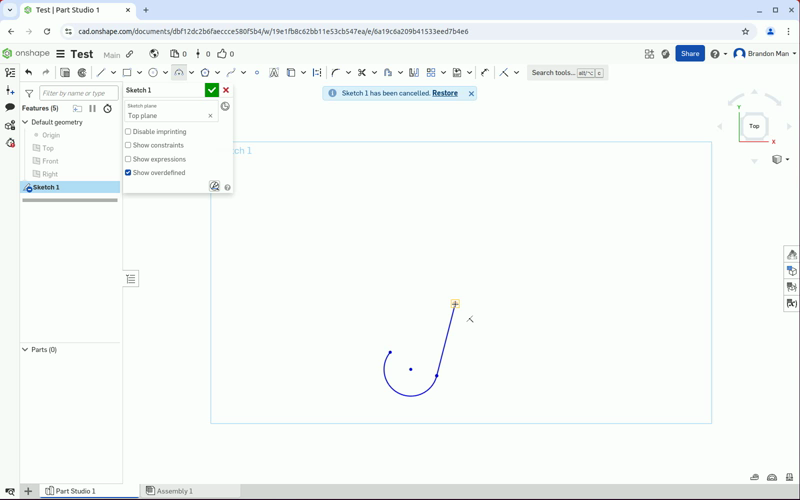
click(455, 303)
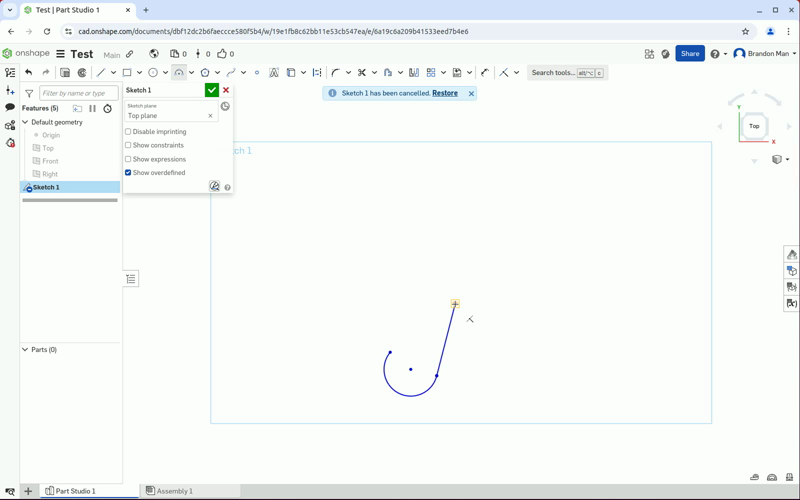
key_down(shift)
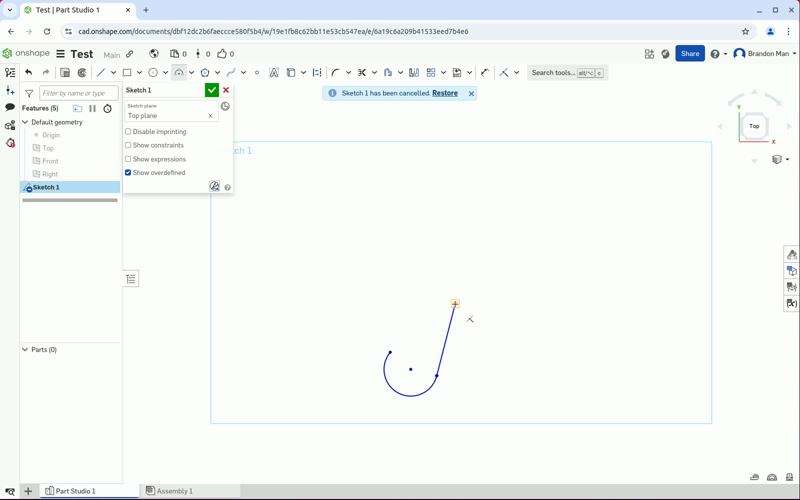
mouse_move(443, 295)
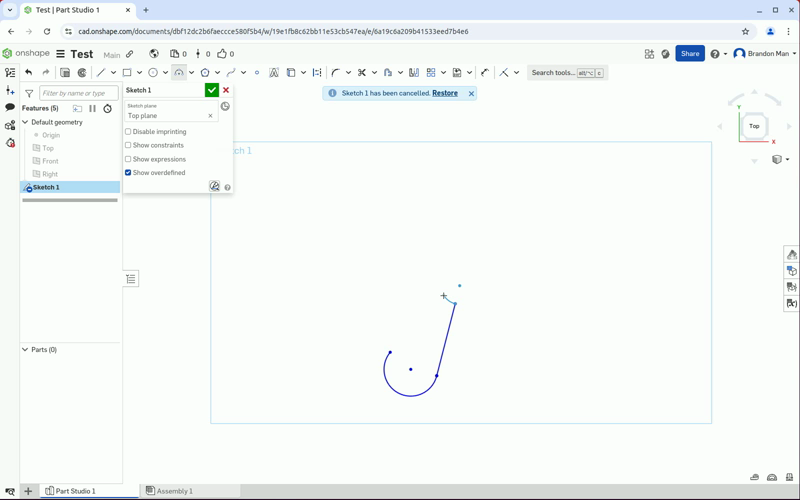
click(443, 295)
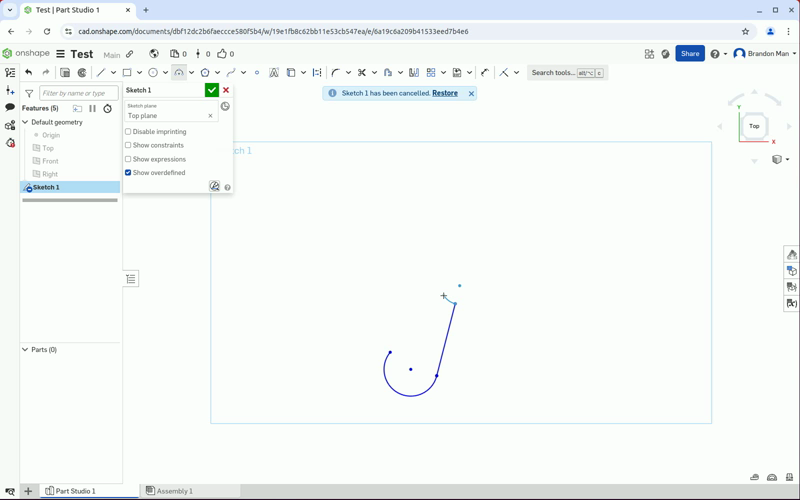
mouse_move(448, 300)
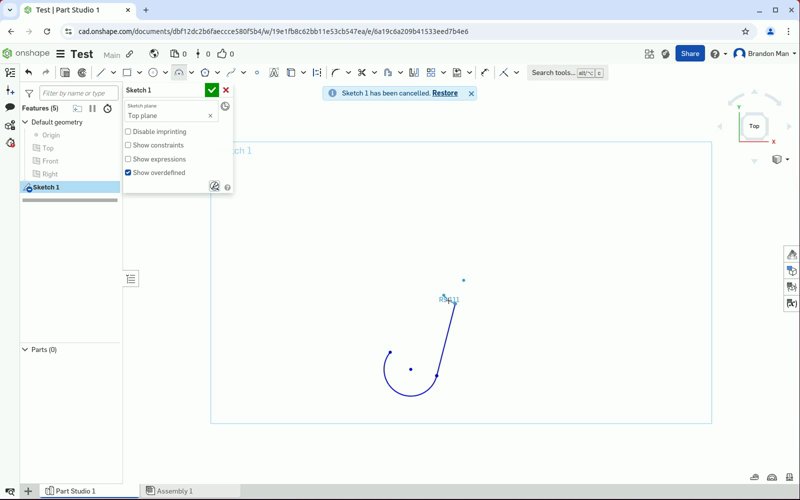
click(448, 300)
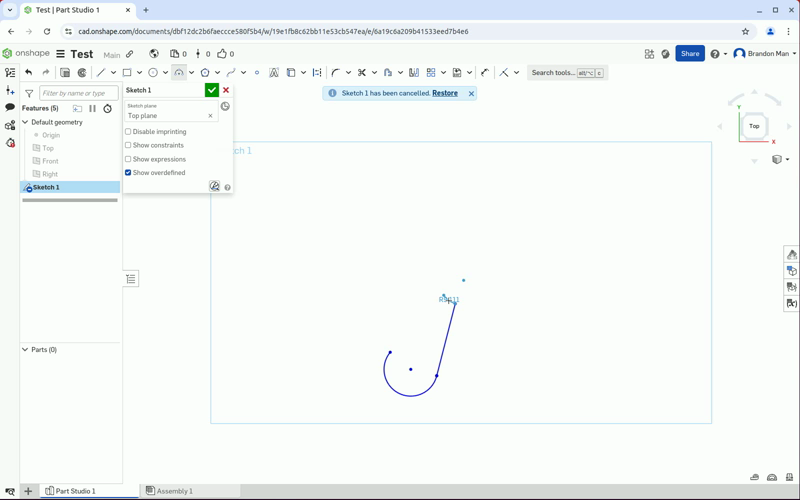
key_up(shift)
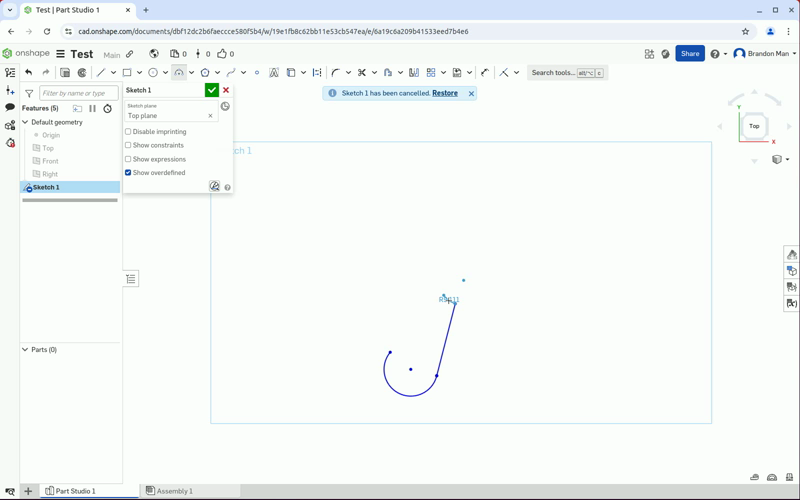
key(esc)
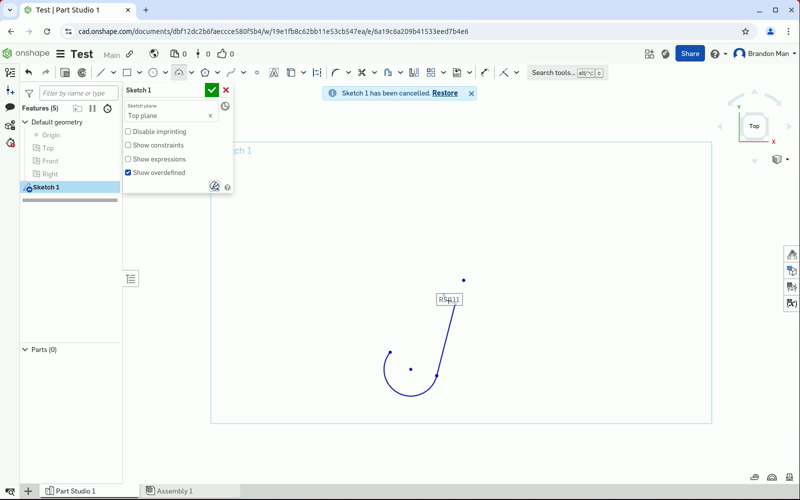
key(l)
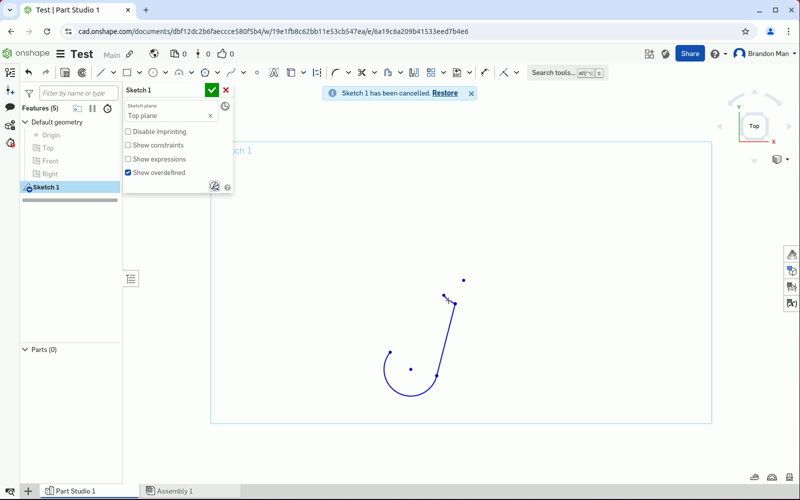
mouse_move(443, 295)
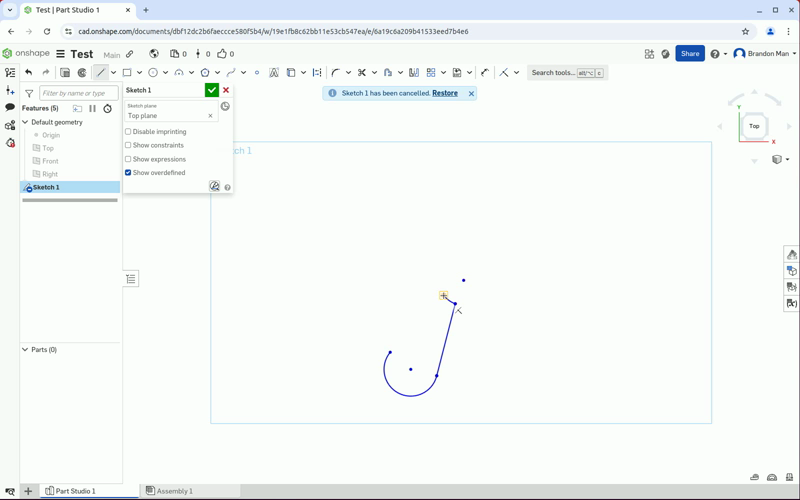
click(443, 295)
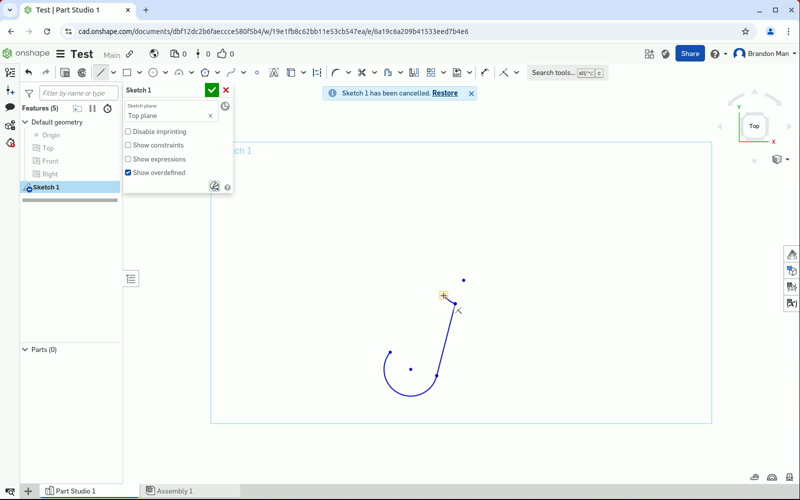
key_down(shift)
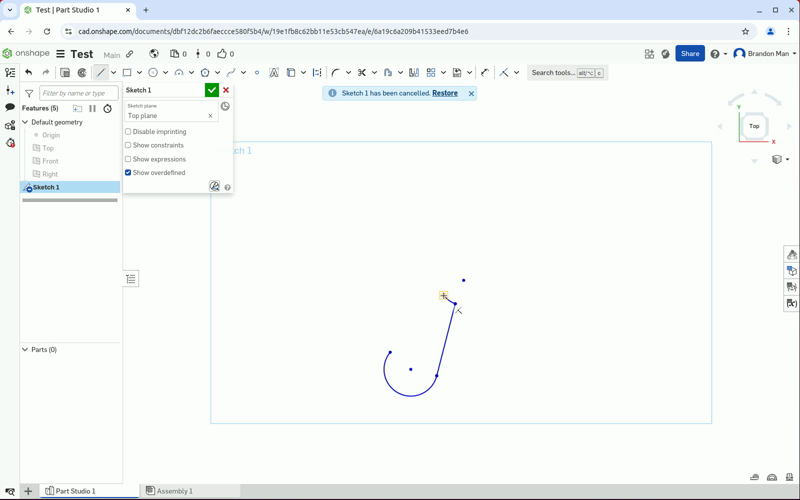
mouse_move(423, 372)
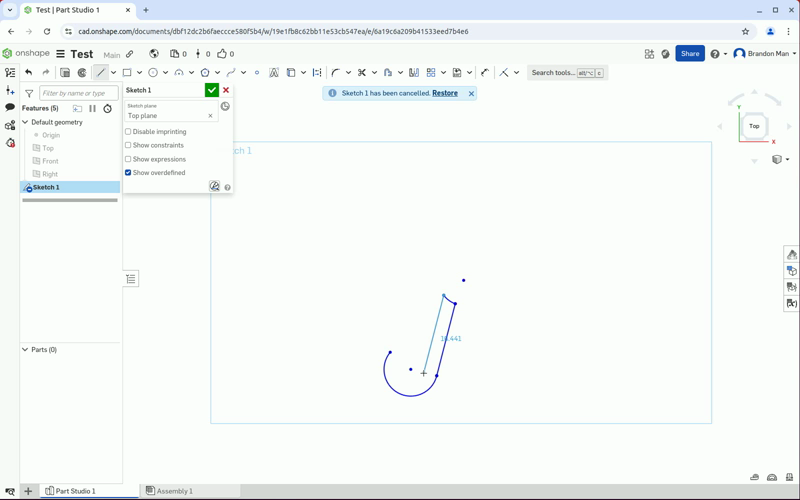
click(423, 372)
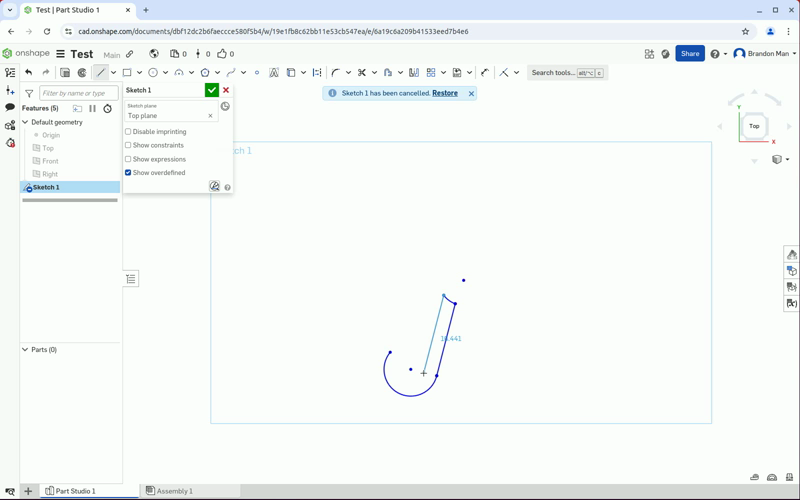
key_up(shift)
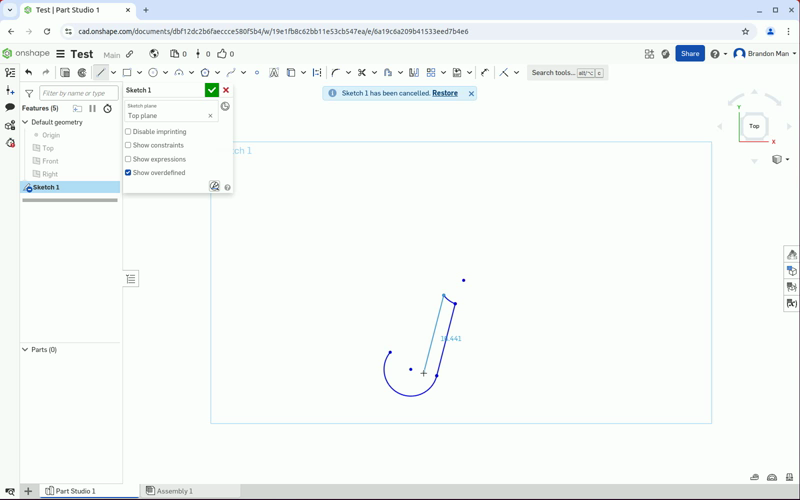
key(esc)
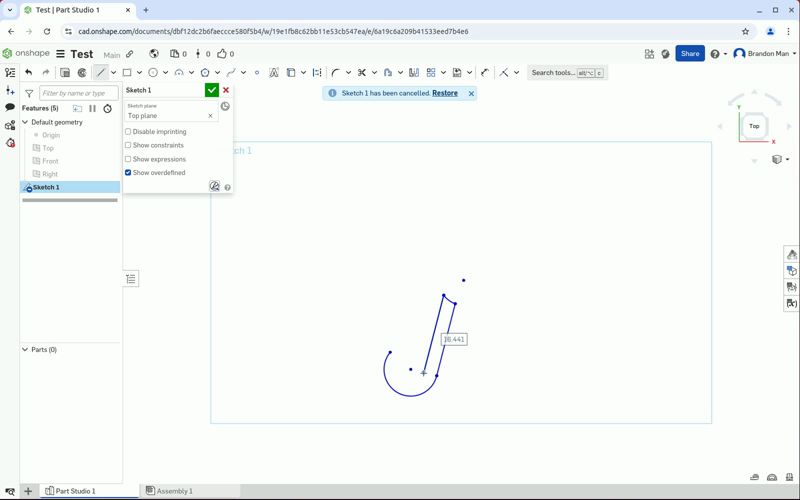
key(a)
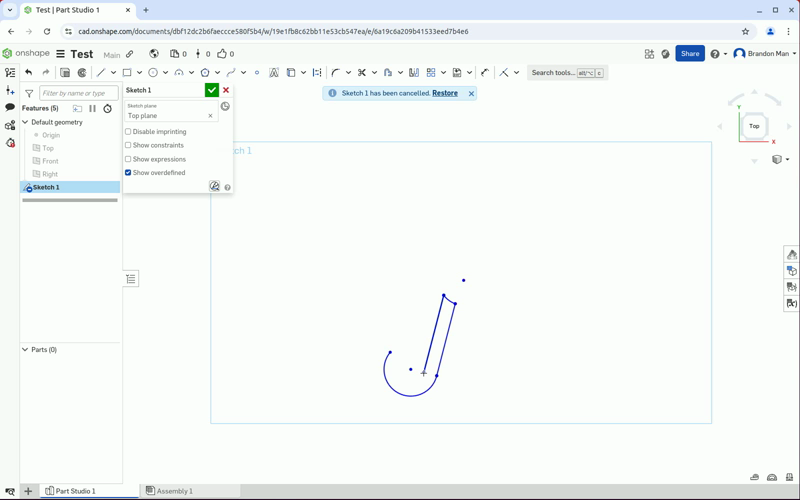
mouse_move(423, 372)
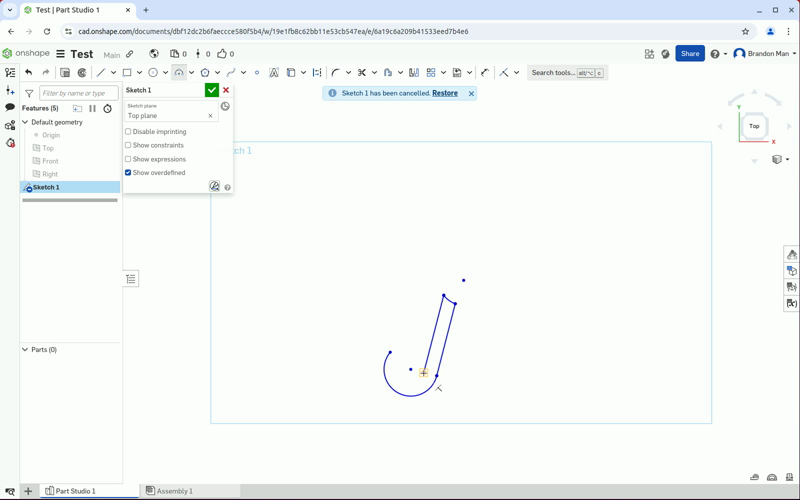
click(423, 372)
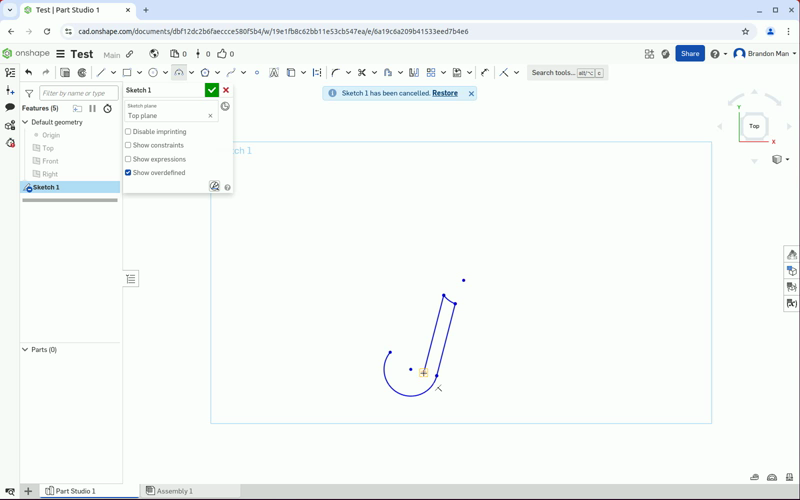
key_down(shift)
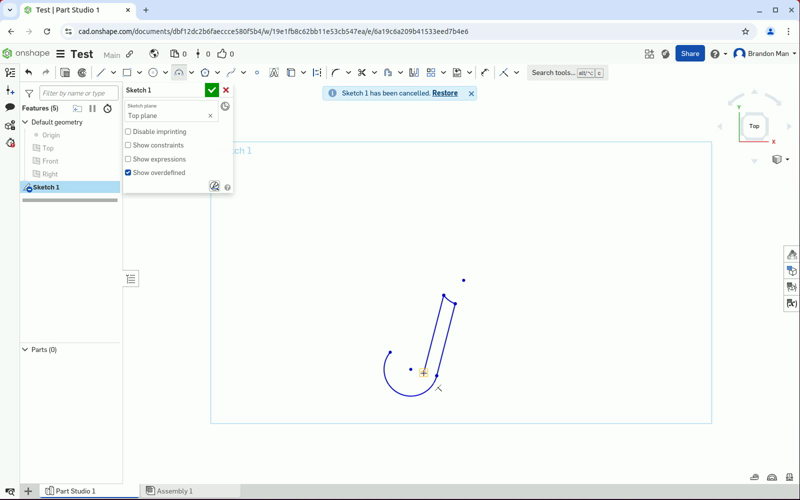
mouse_move(400, 360)
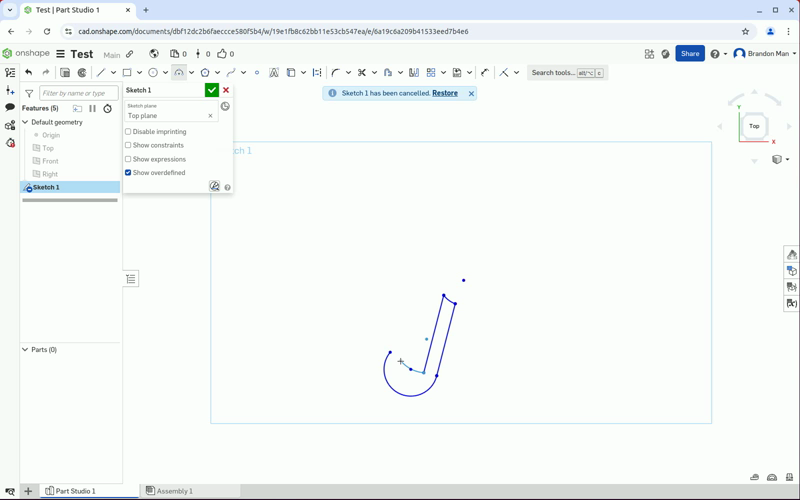
click(400, 360)
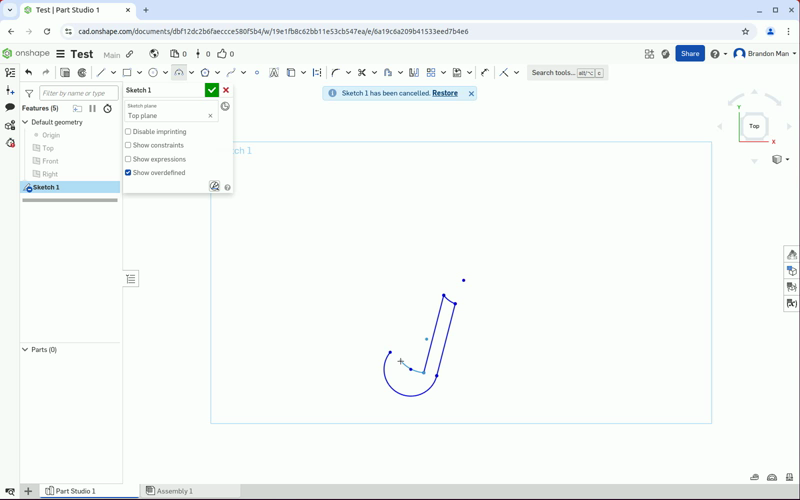
mouse_move(404, 381)
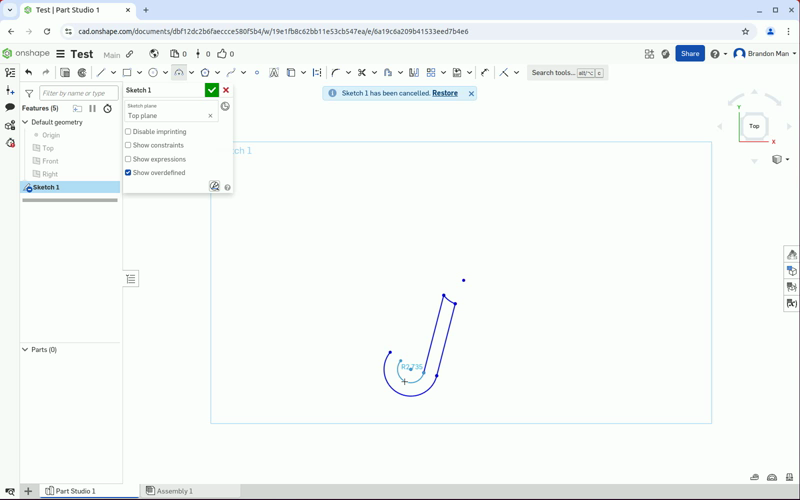
click(404, 381)
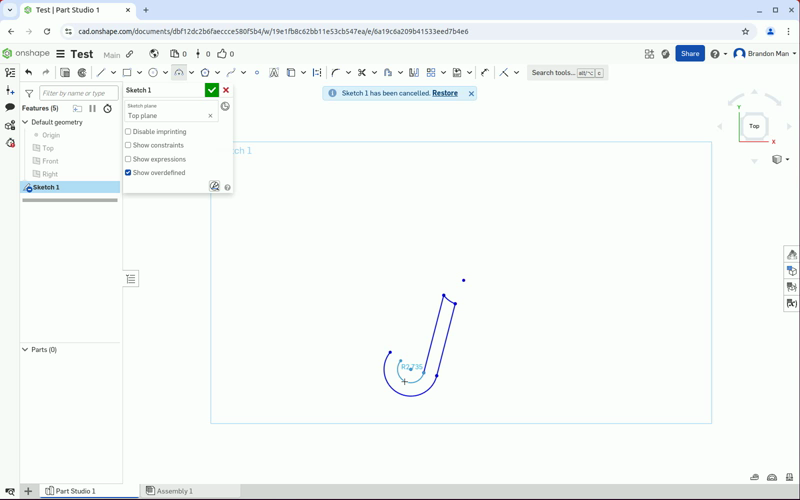
key_up(shift)
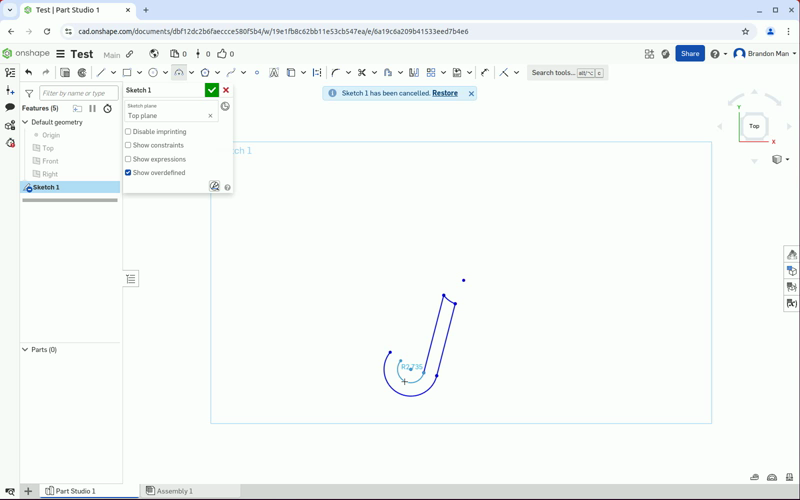
key(esc)
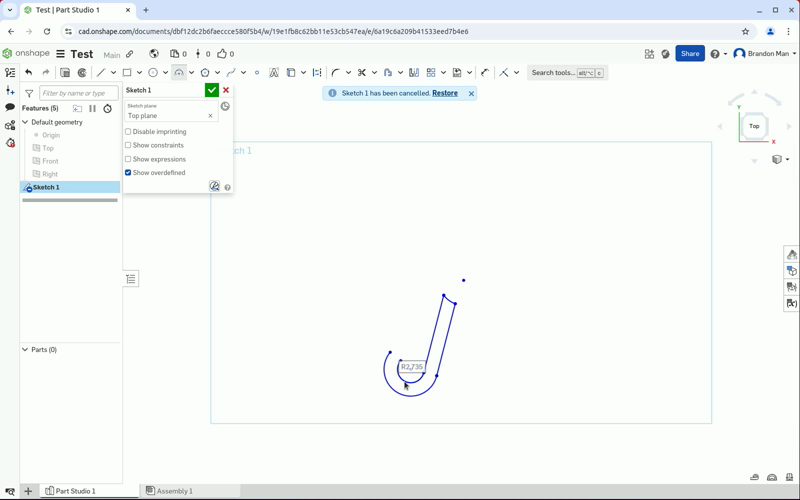
key(l)
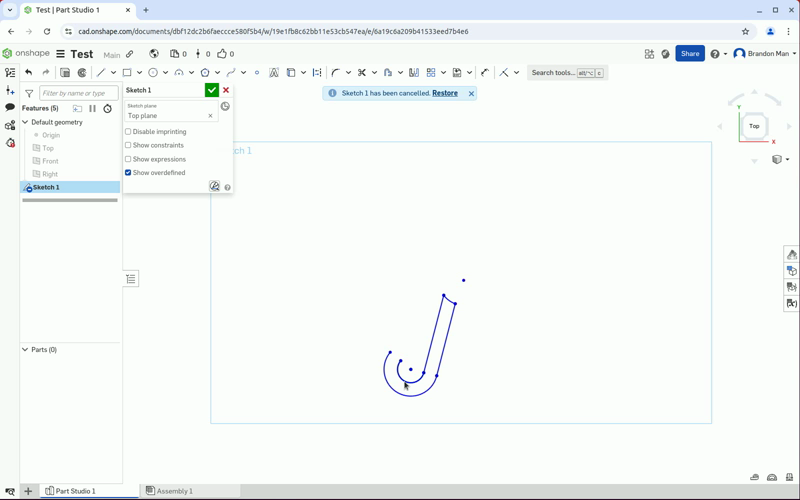
mouse_move(400, 360)
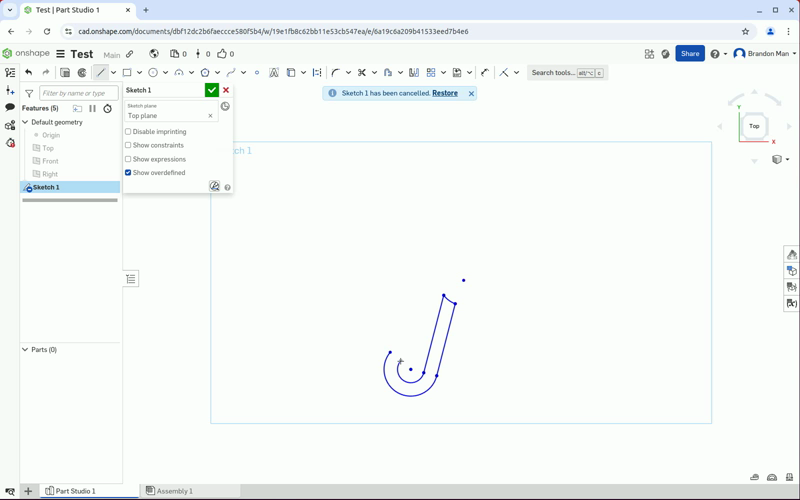
click(400, 360)
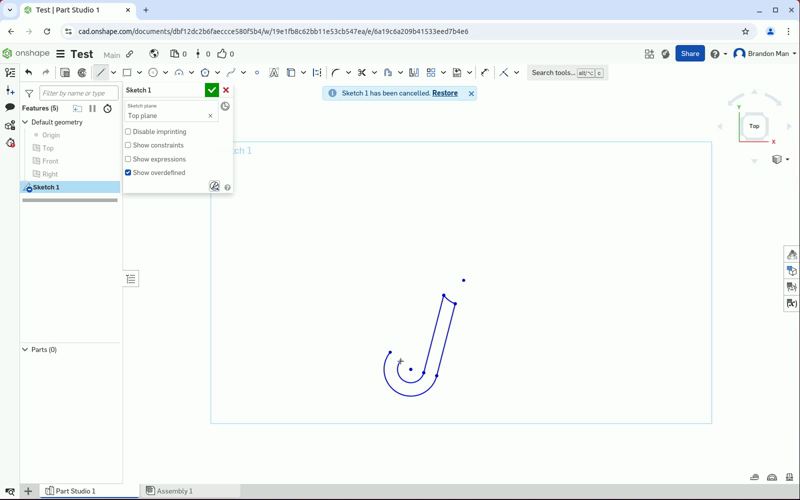
key_down(shift)
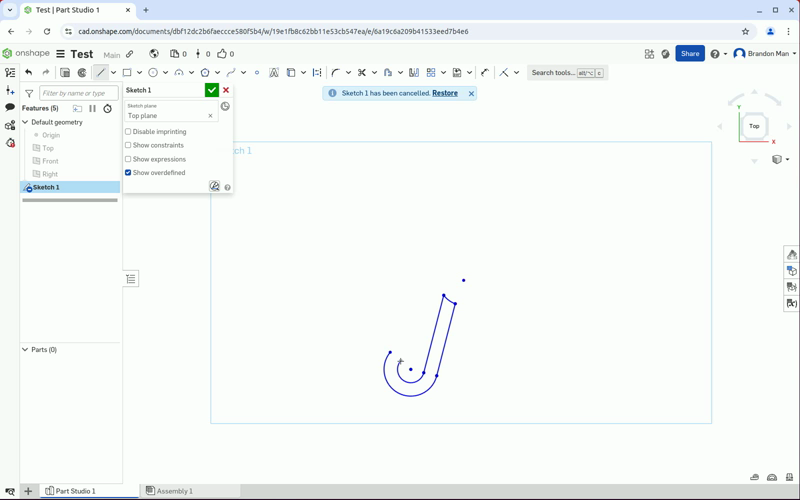
mouse_move(430, 360)
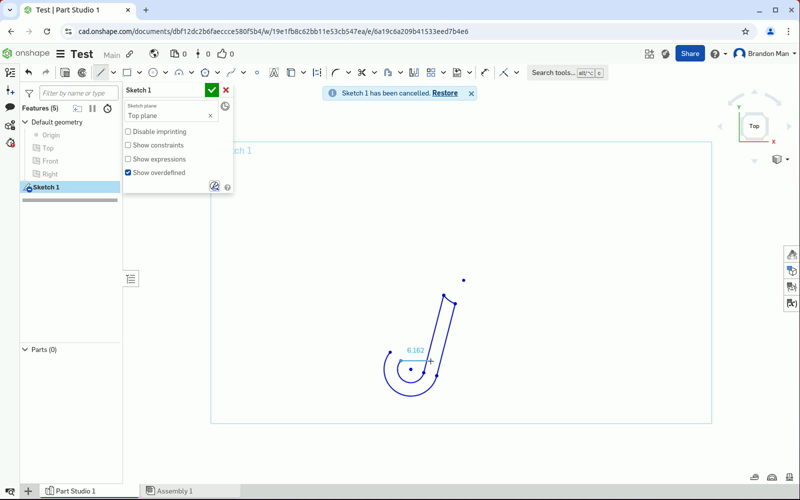
mouse_move(420, 336)
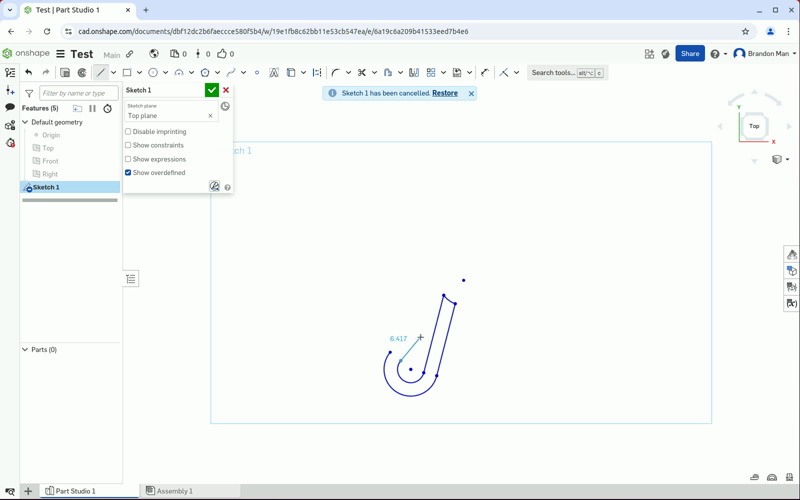
click(420, 336)
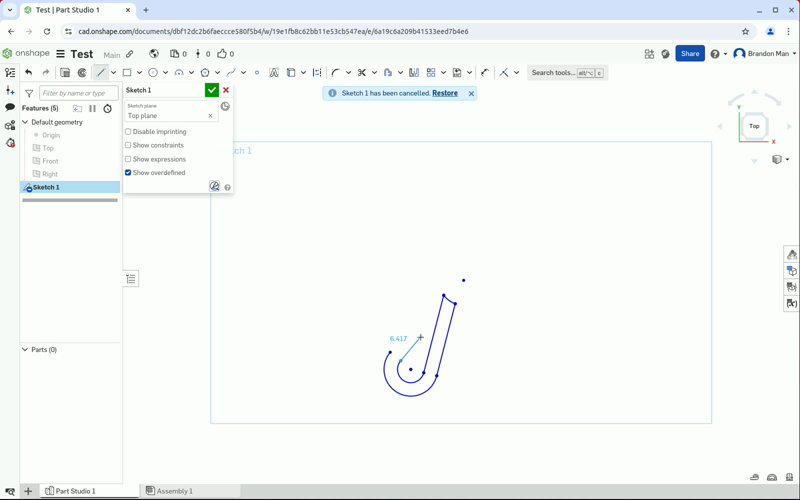
key_up(shift)
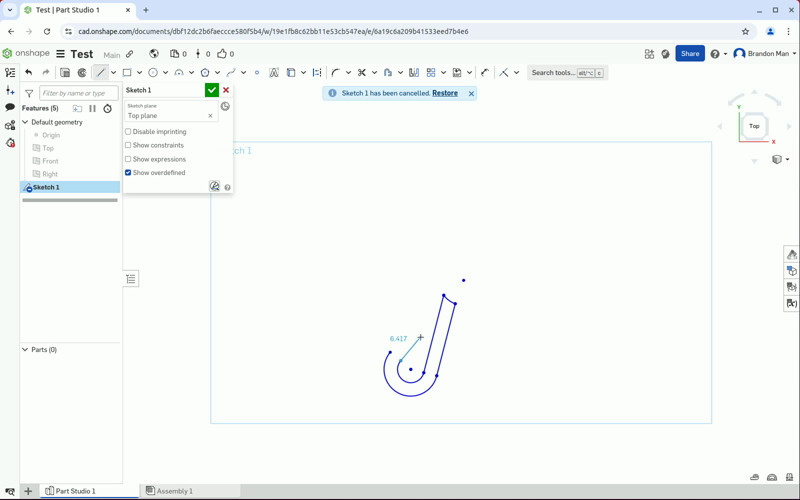
key_down(shift)
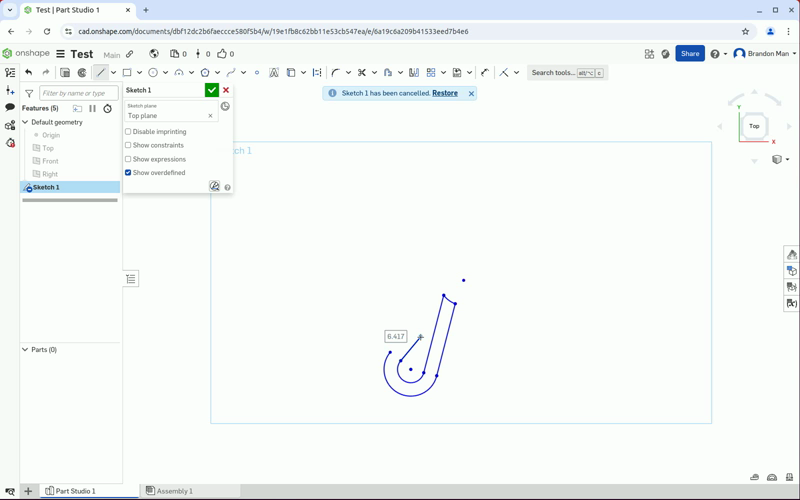
mouse_move(450, 336)
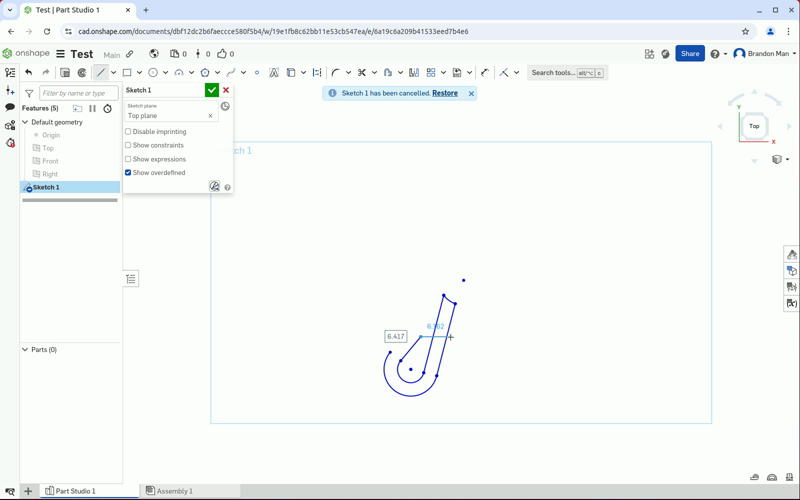
mouse_move(413, 325)
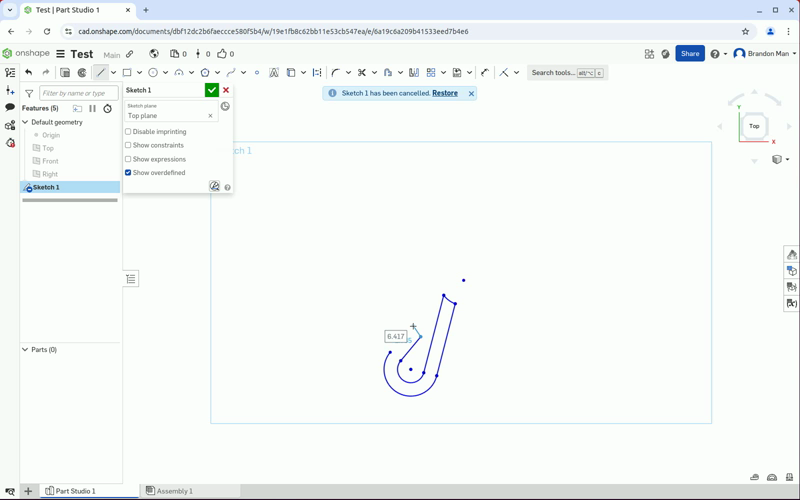
click(413, 325)
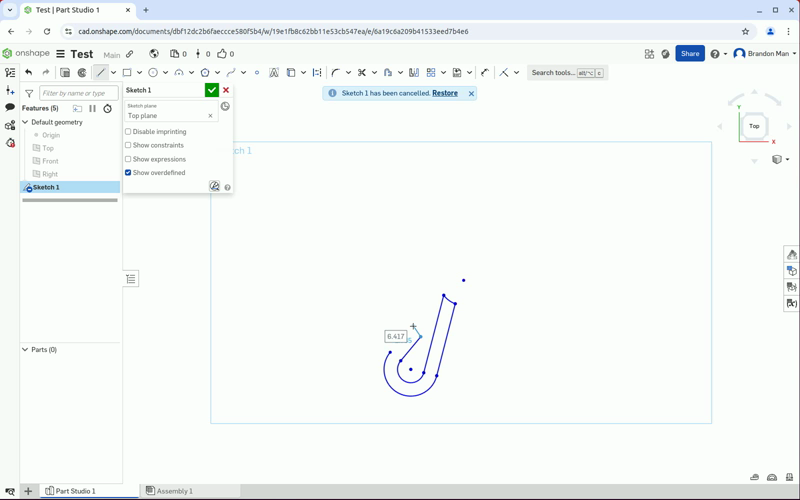
key_up(shift)
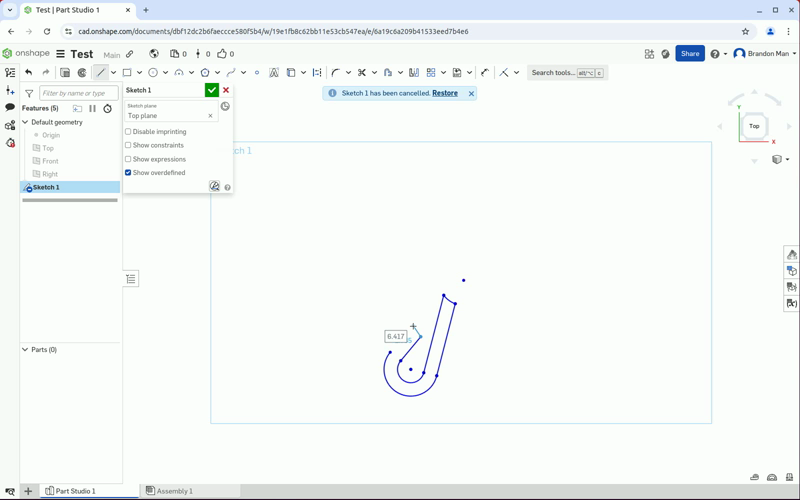
key_down(shift)
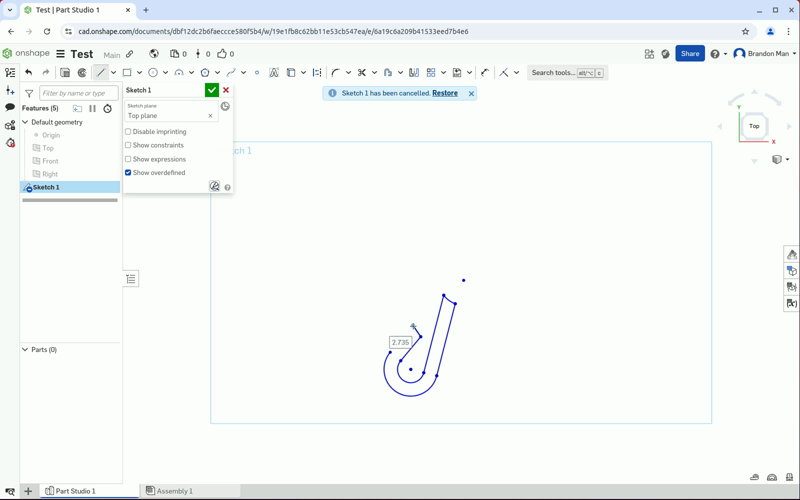
mouse_move(443, 325)
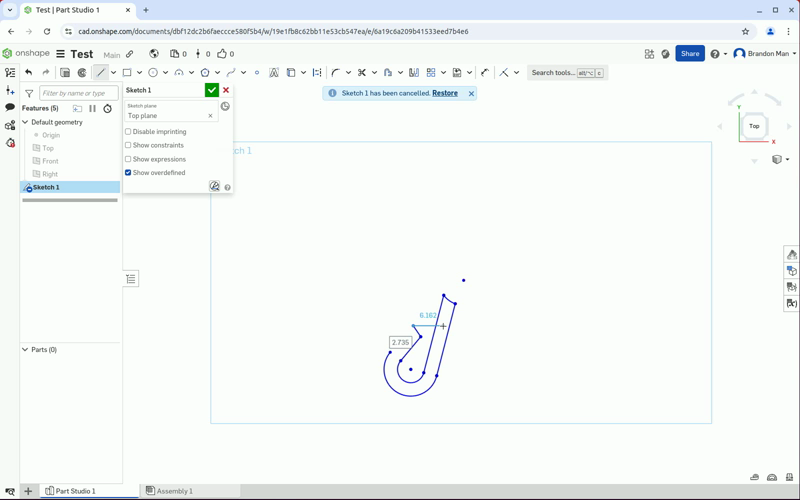
mouse_move(401, 338)
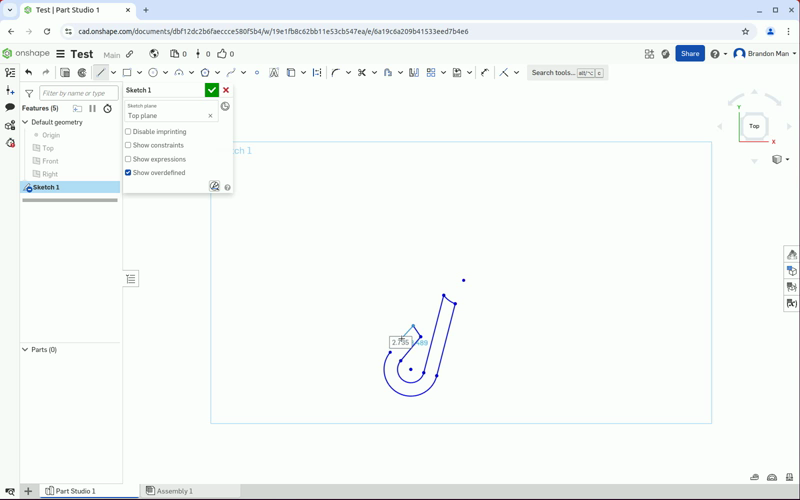
click(401, 338)
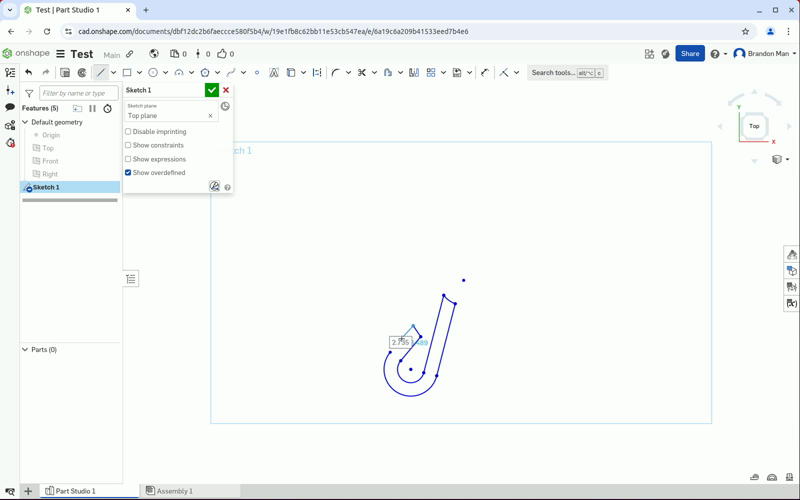
key_up(shift)
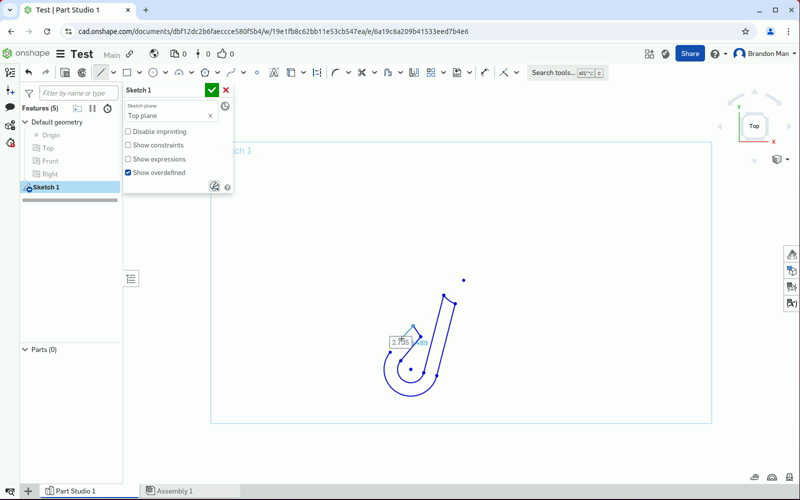
key_down(shift)
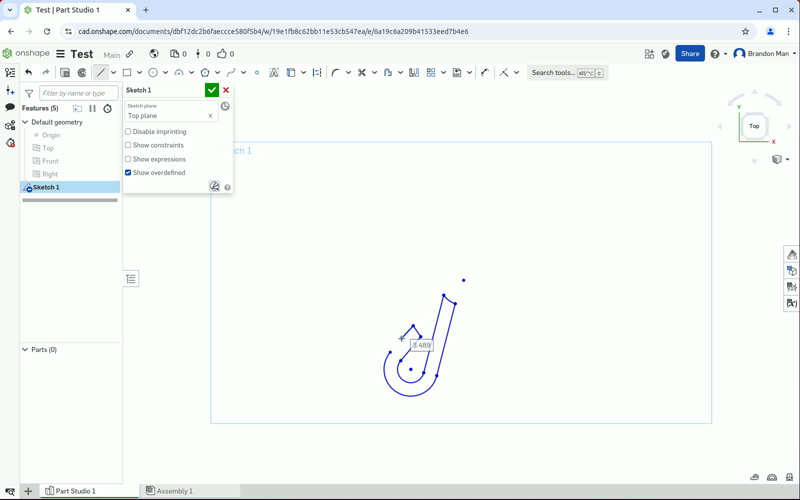
mouse_move(431, 338)
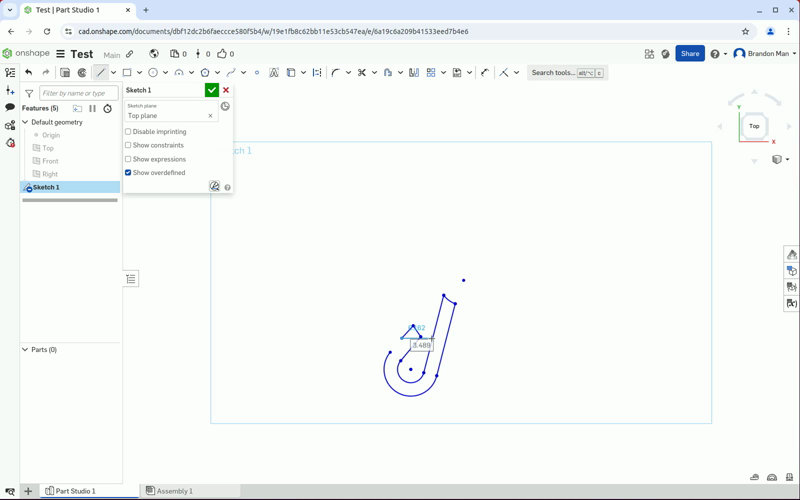
mouse_move(401, 338)
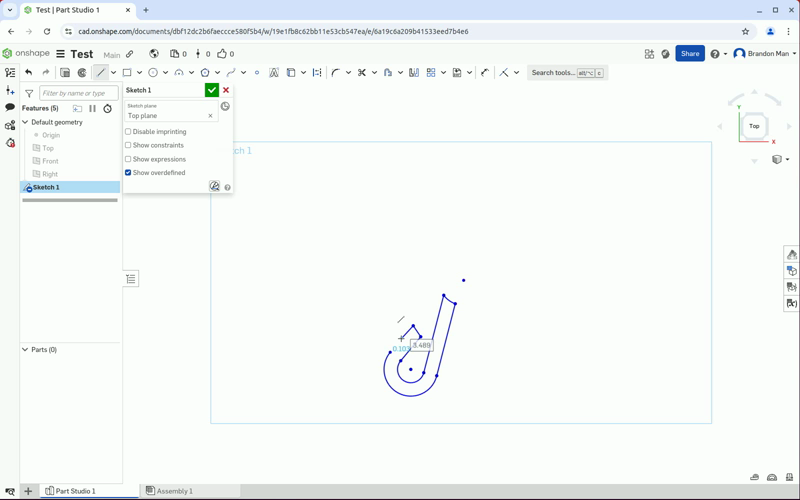
scroll(6)
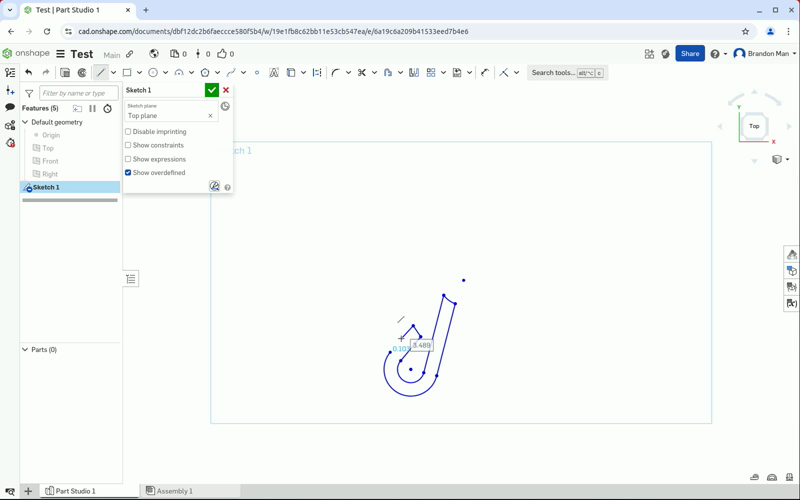
scroll(6)
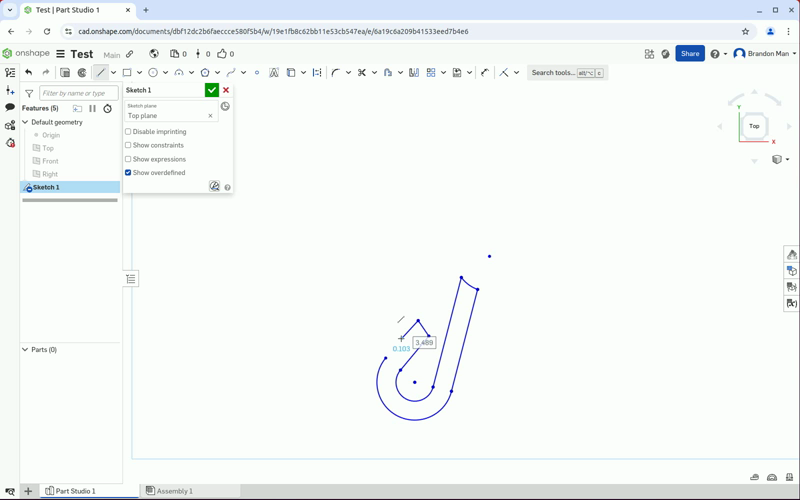
scroll(6)
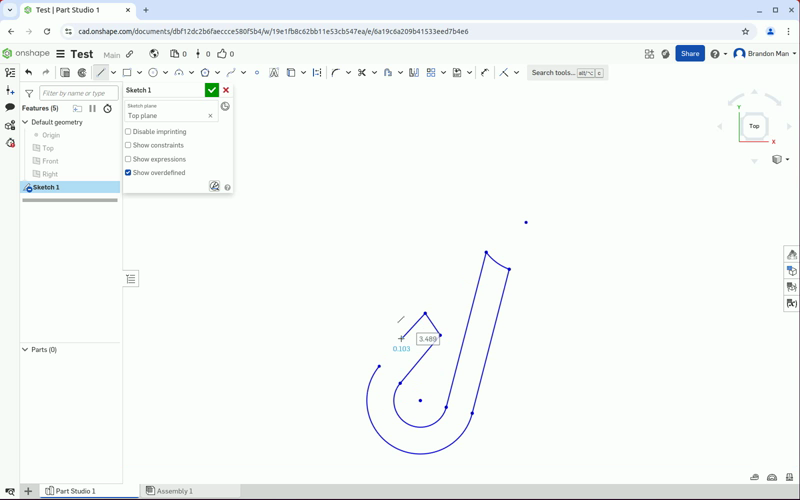
scroll(6)
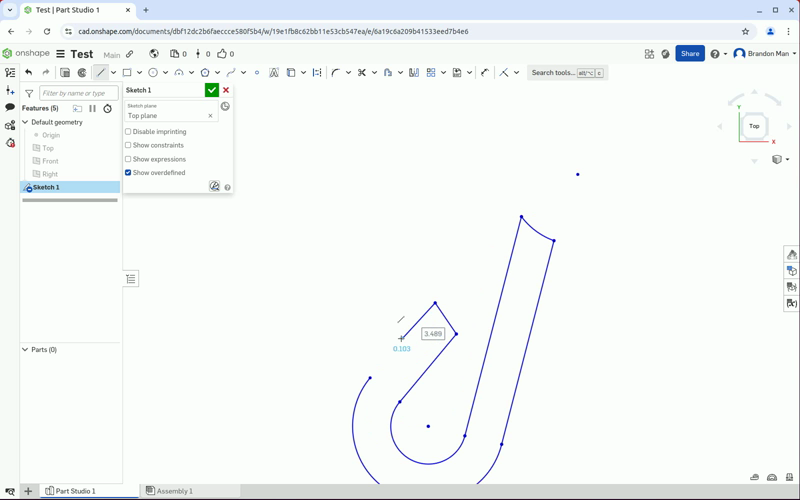
scroll(6)
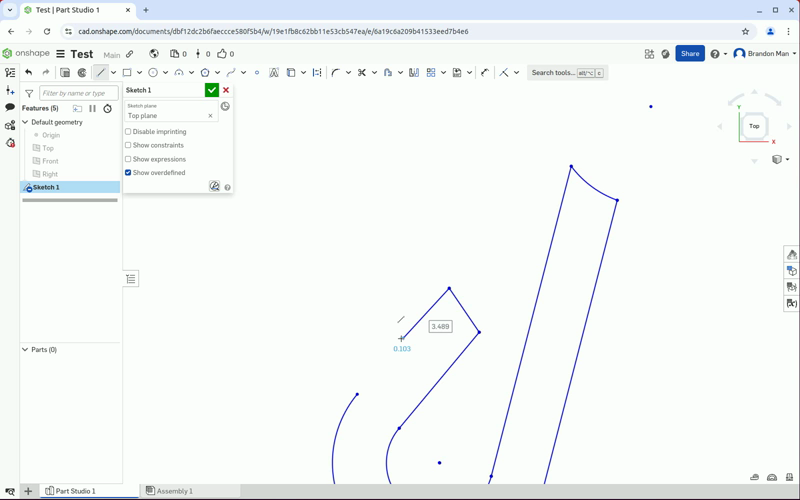
scroll(6)
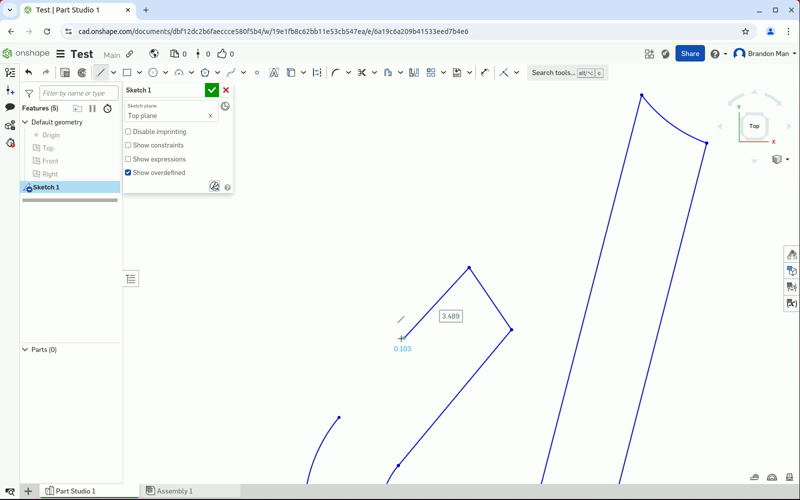
scroll(6)
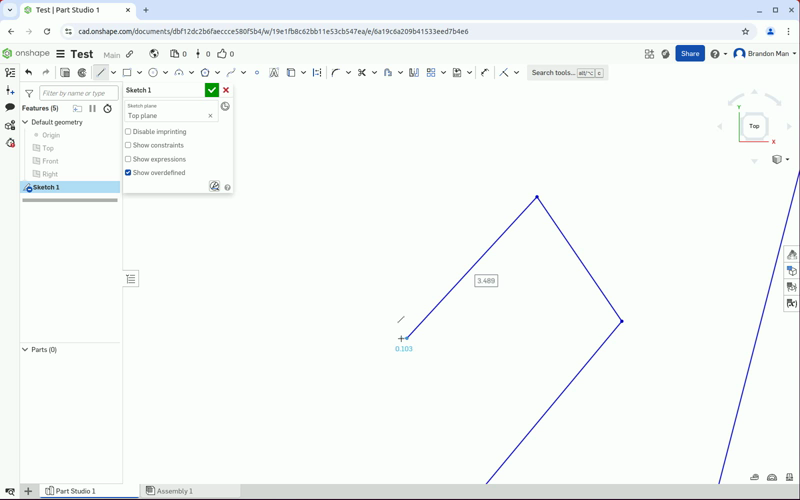
click(401, 338)
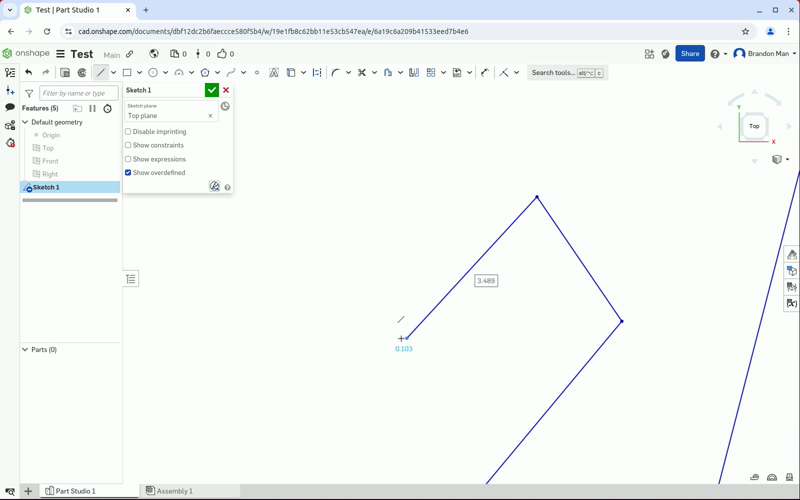
scroll(-6)
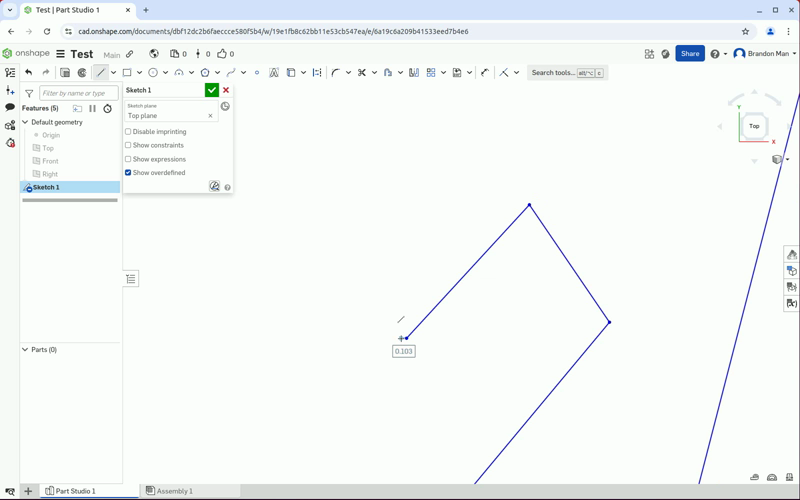
scroll(-6)
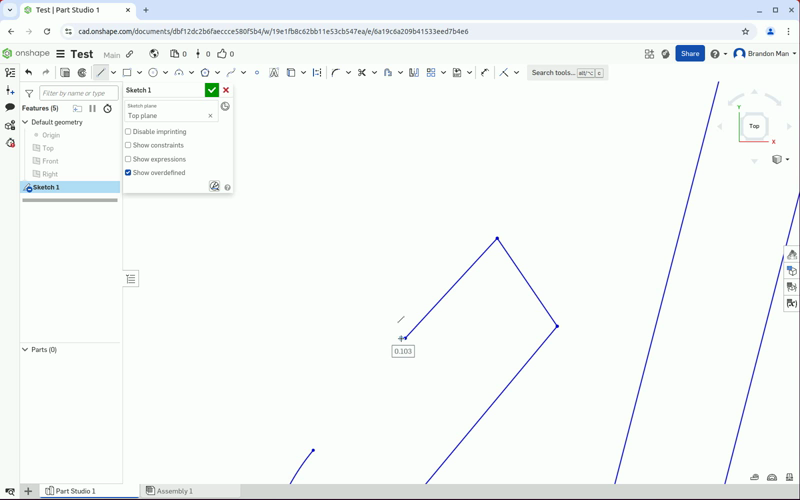
scroll(-6)
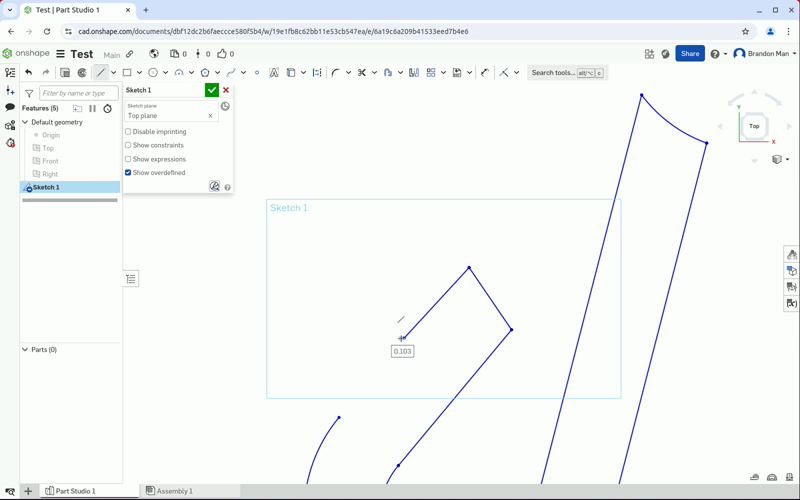
scroll(-6)
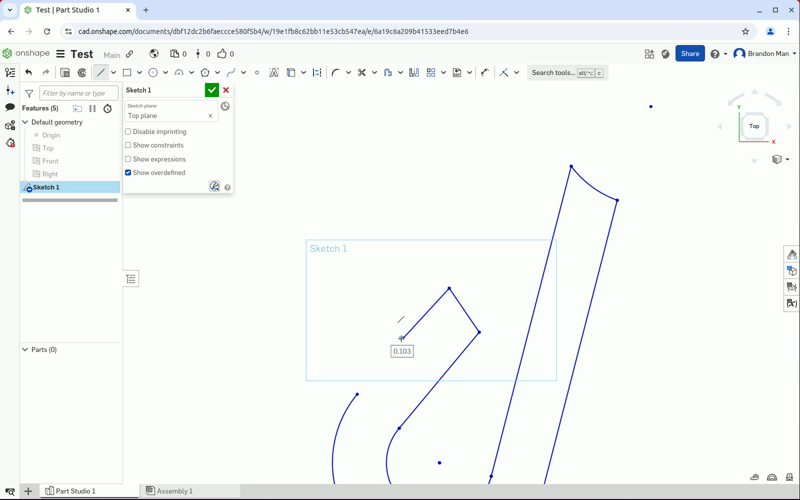
scroll(-6)
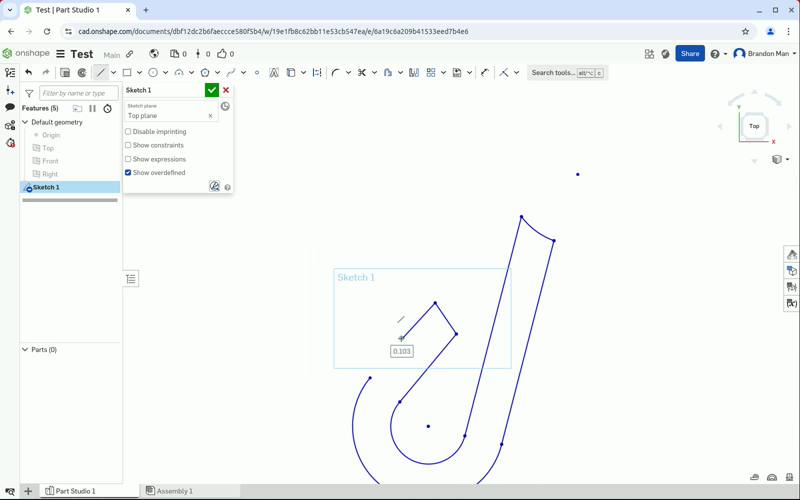
scroll(-6)
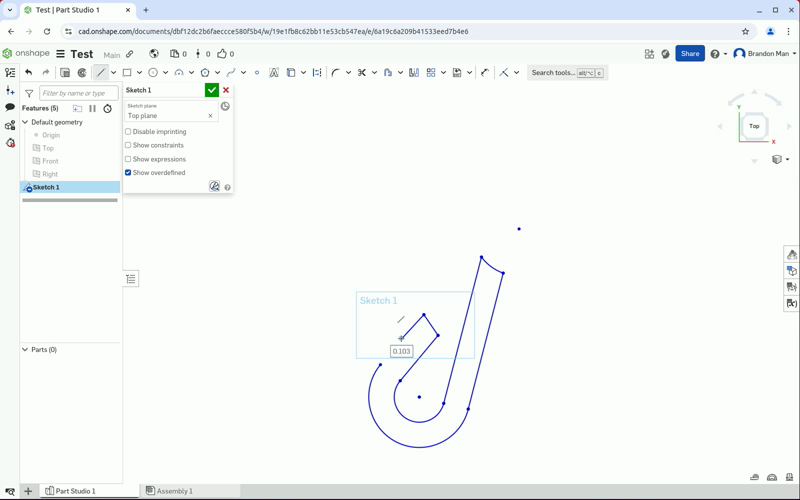
scroll(-6)
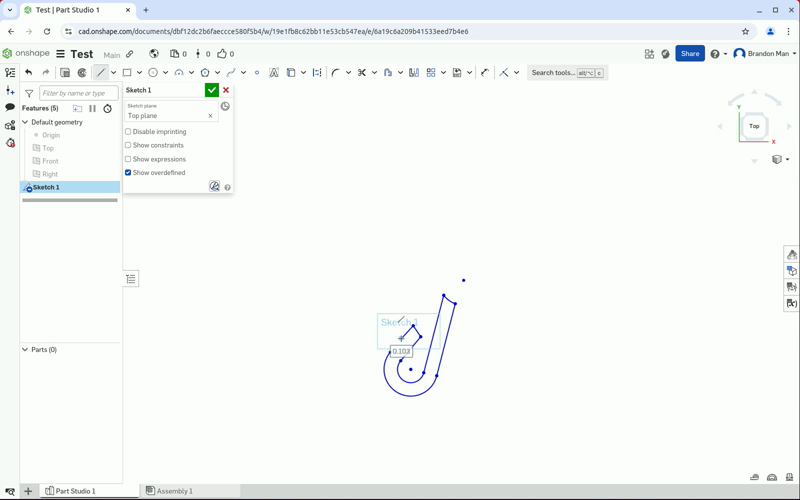
key_up(shift)
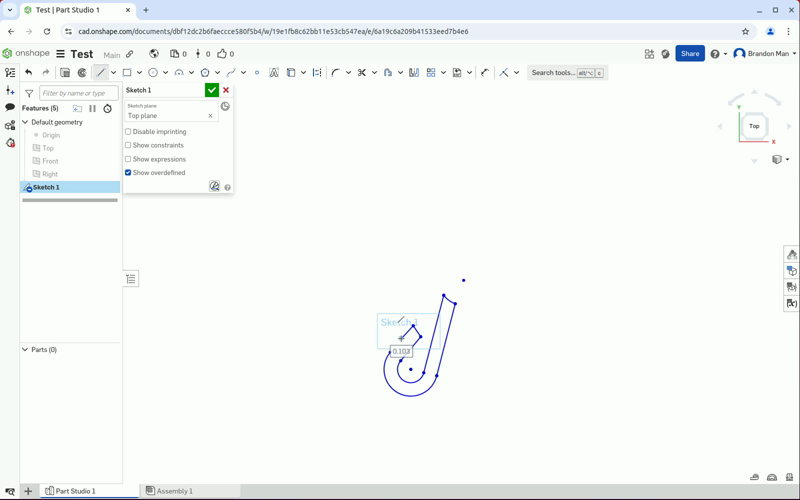
mouse_move(431, 338)
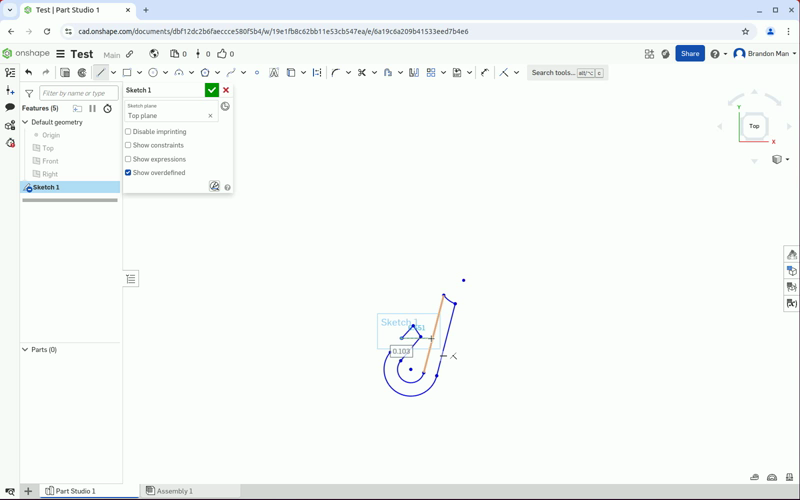
key_down(shift)
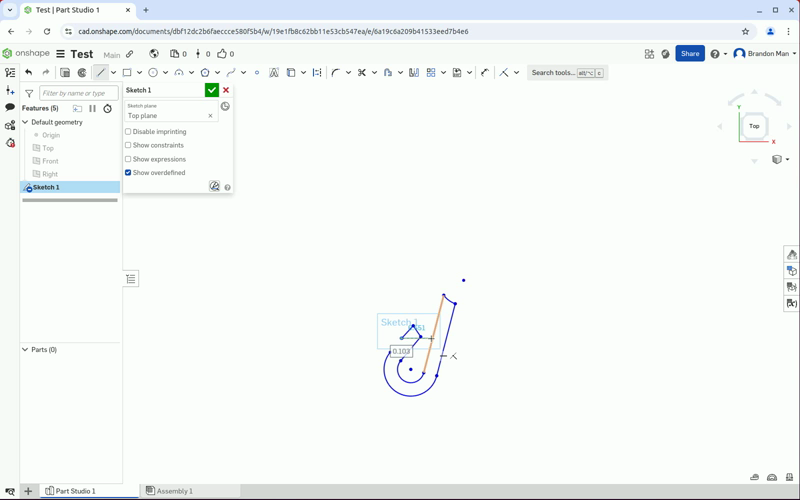
mouse_move(390, 352)
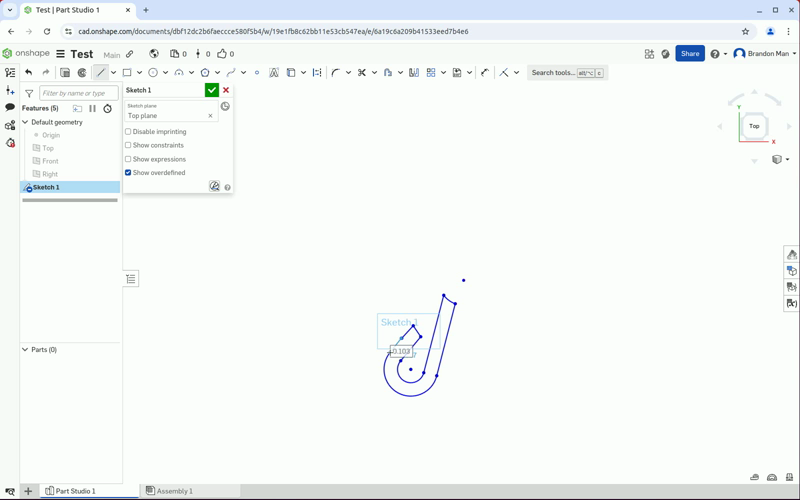
key_up(shift)
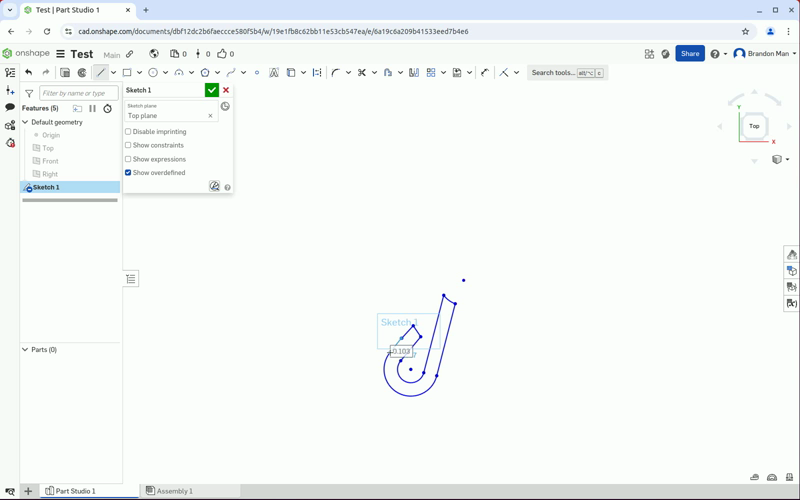
click(390, 352)
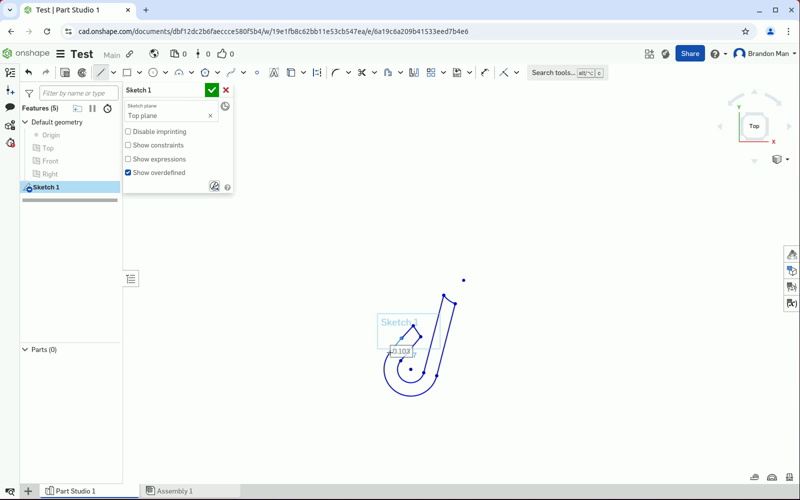
key(esc)
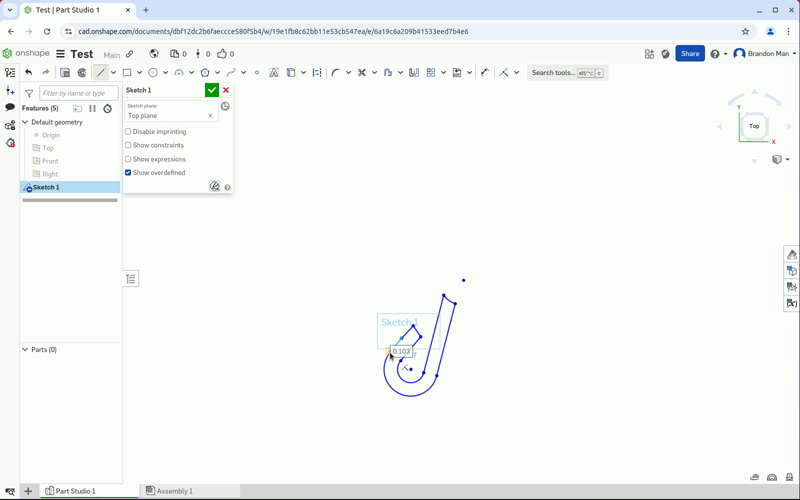
mouse_move(446, 316)
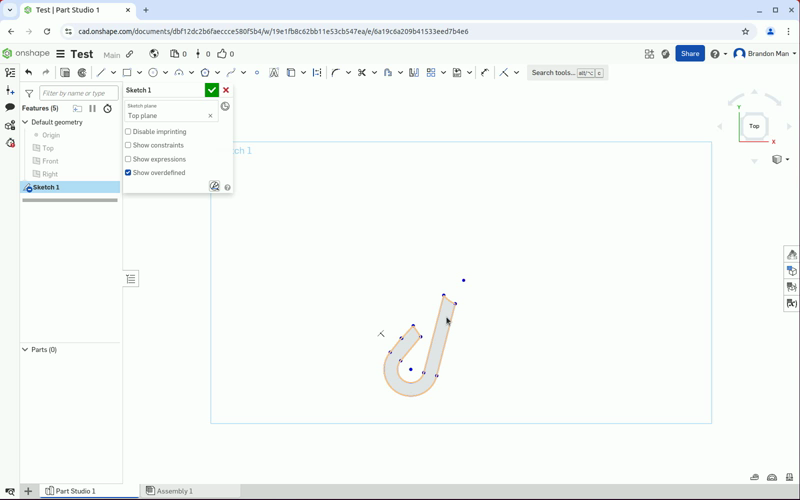
click(446, 316)
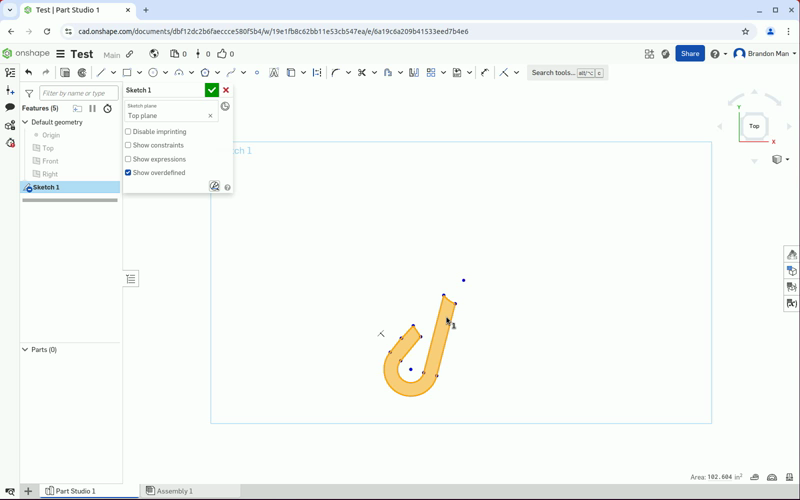
mouse_move(73, 352)
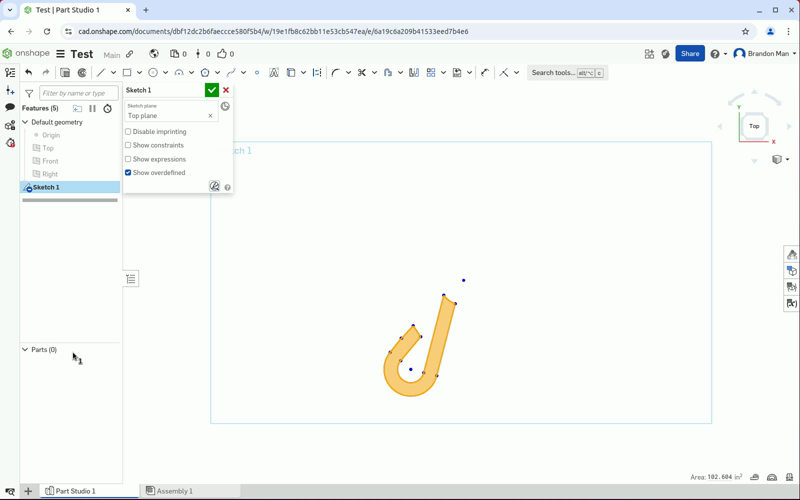
key(shift+y)
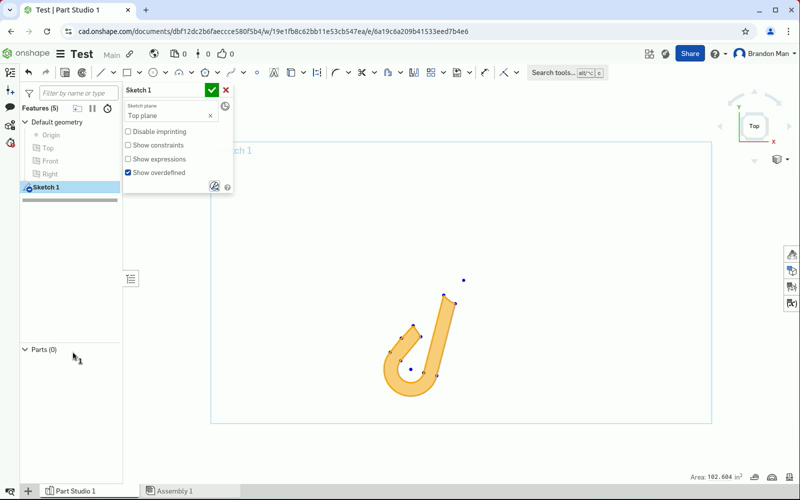
key(shift+e)
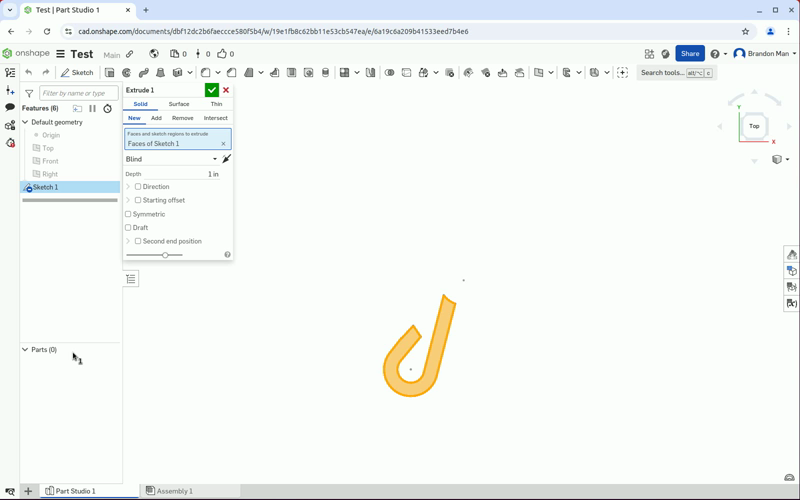
mouse_move(143, 106)
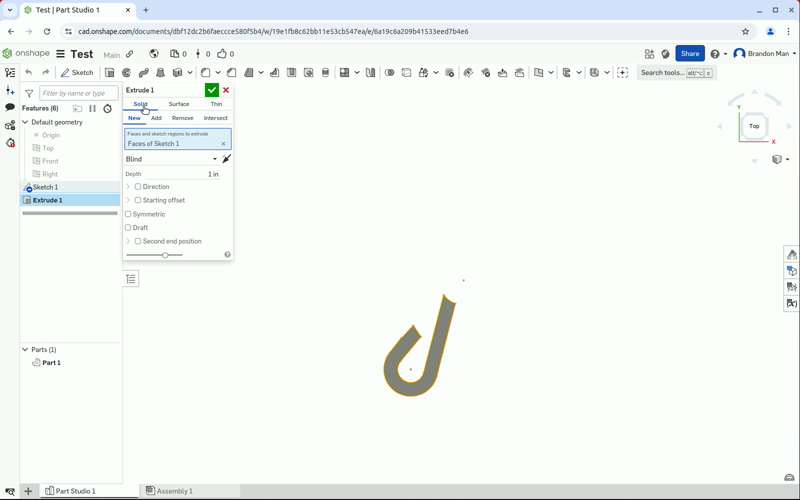
click(143, 106)
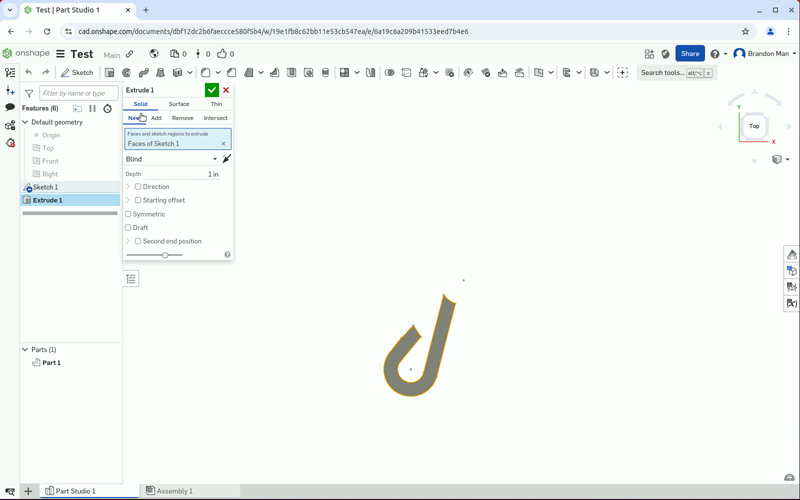
mouse_move(137, 120)
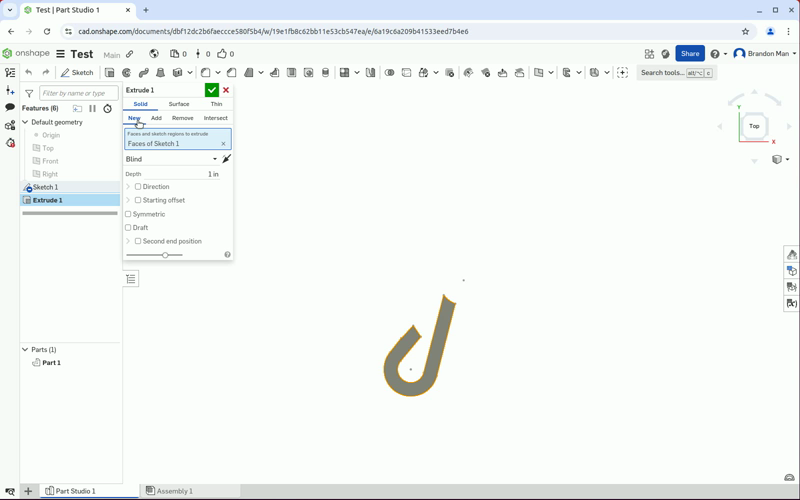
click(137, 120)
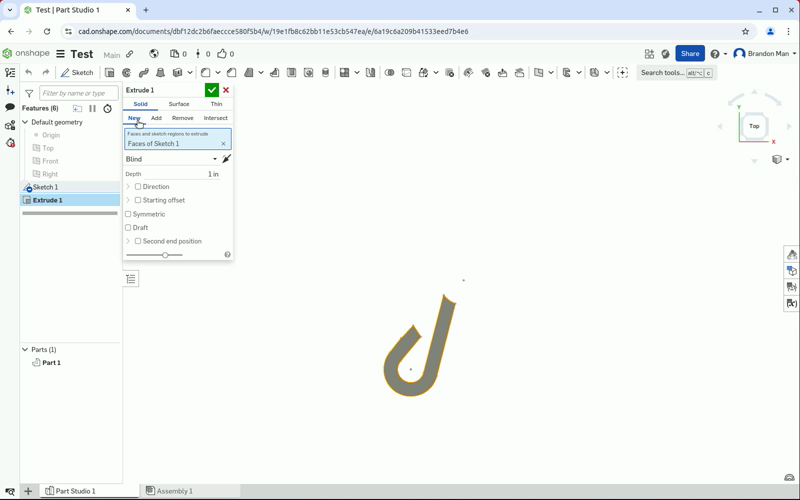
key(tab, 4)
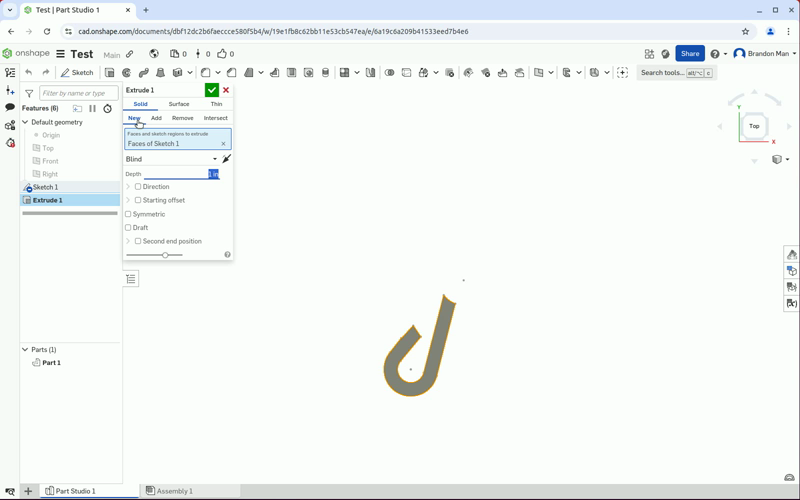
text(10.351)
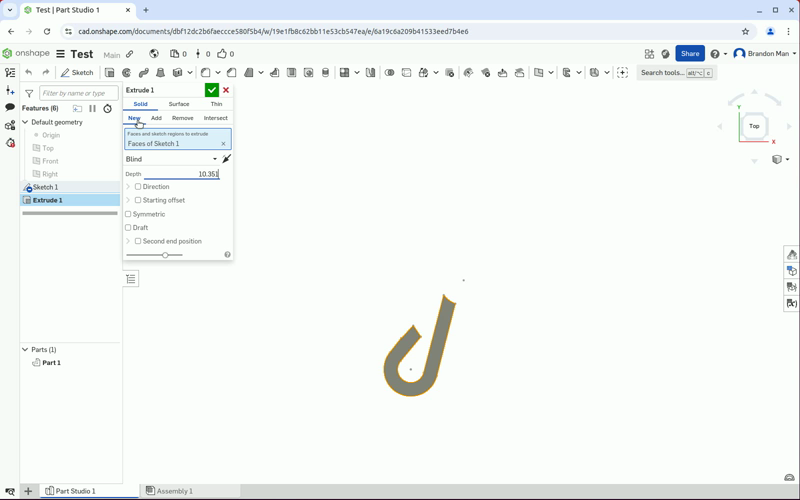
key(enter)
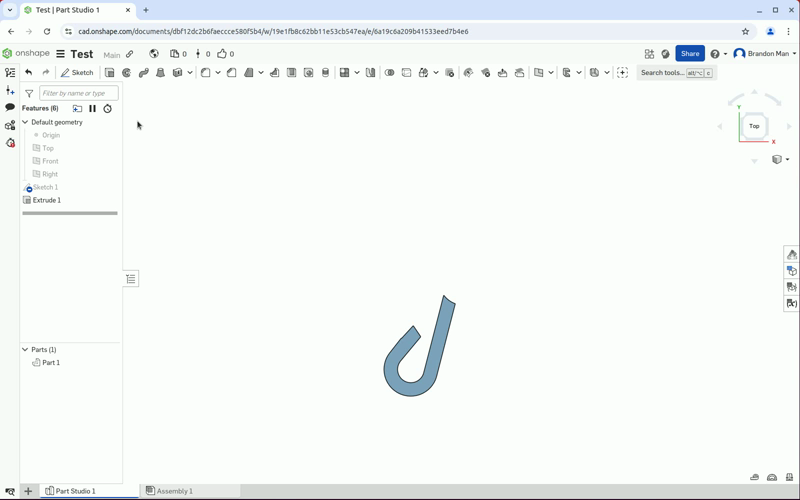
key(shift+h)
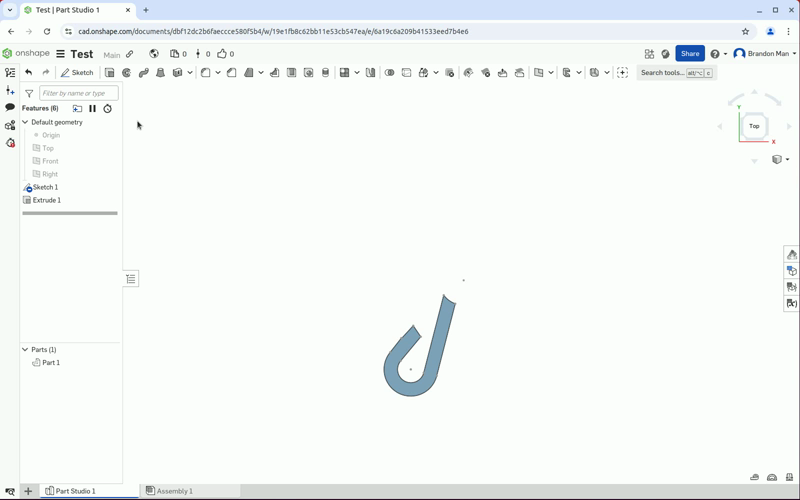
key(shift+h)
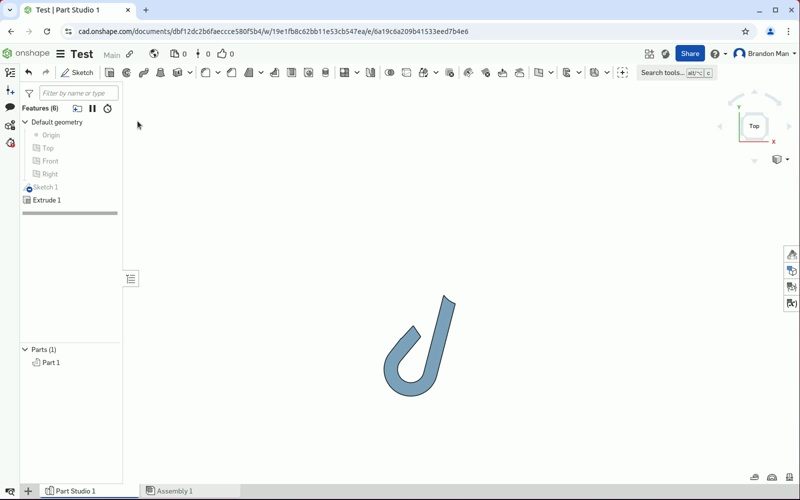
mouse_move(73, 189)
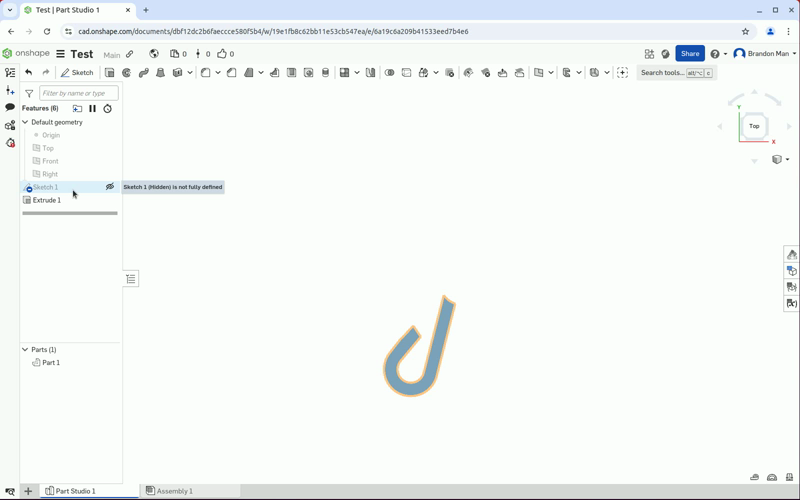
click(73, 189)
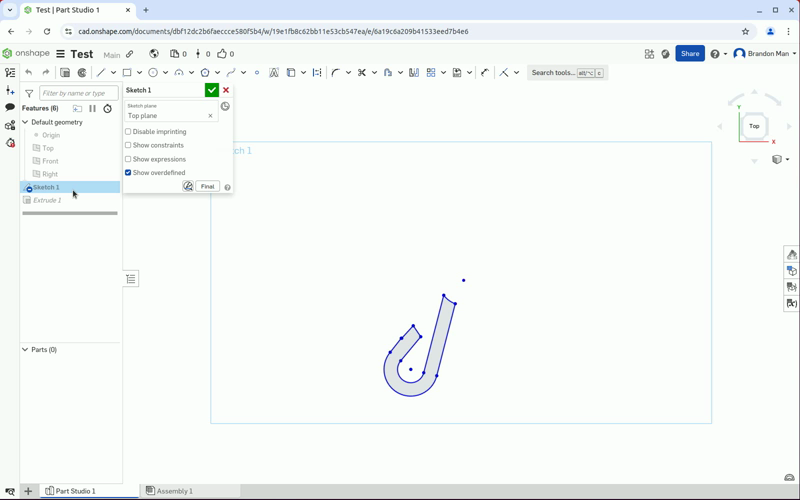
mouse_move(229, 92)
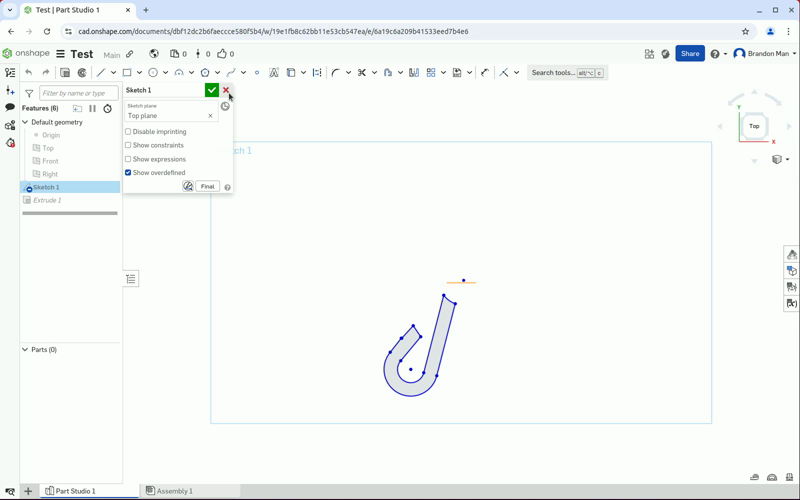
click(229, 92)
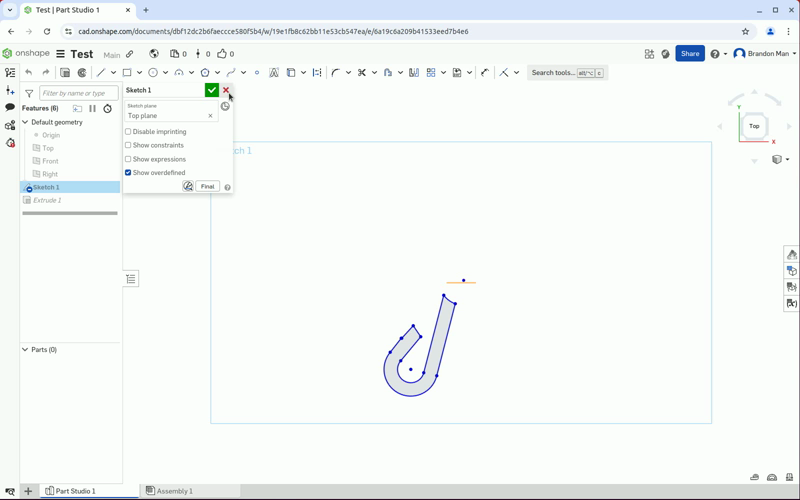
key(shift+s)
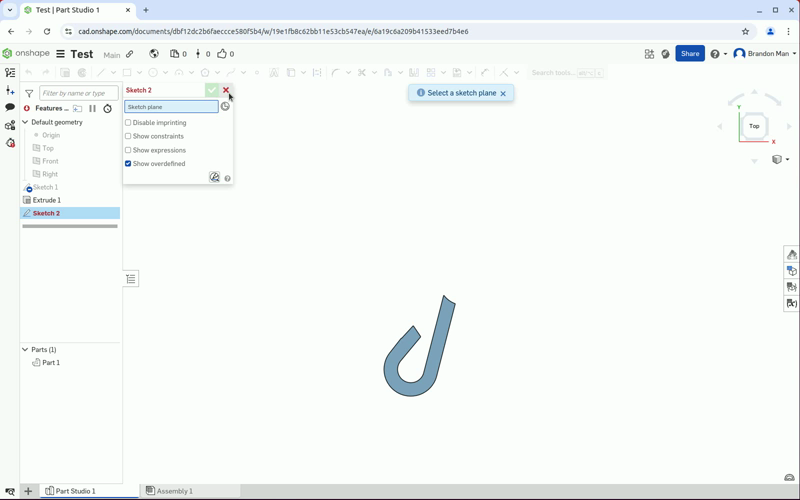
mouse_move(73, 150)
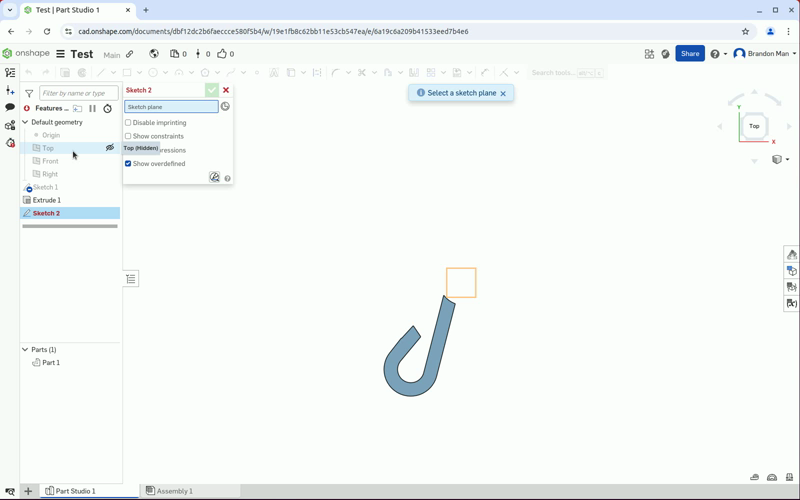
click(73, 150)
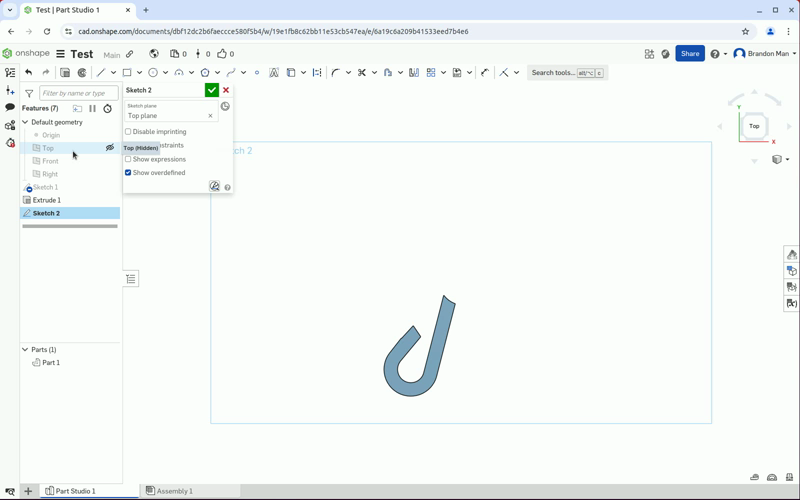
mouse_move(73, 352)
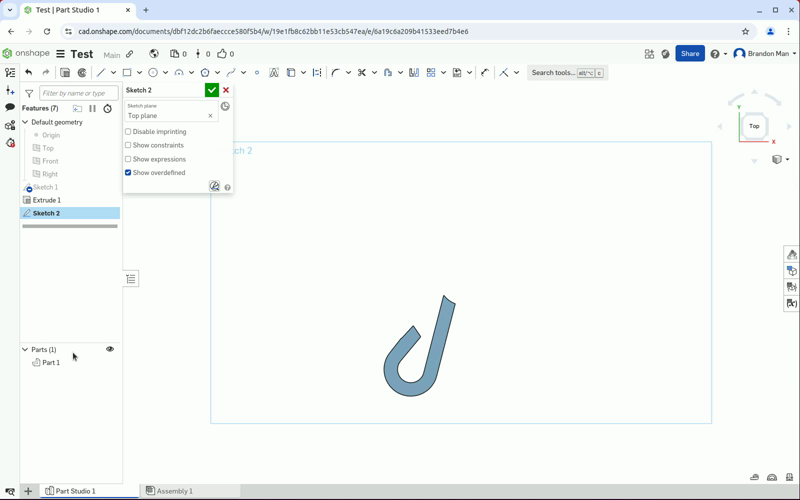
key(y)
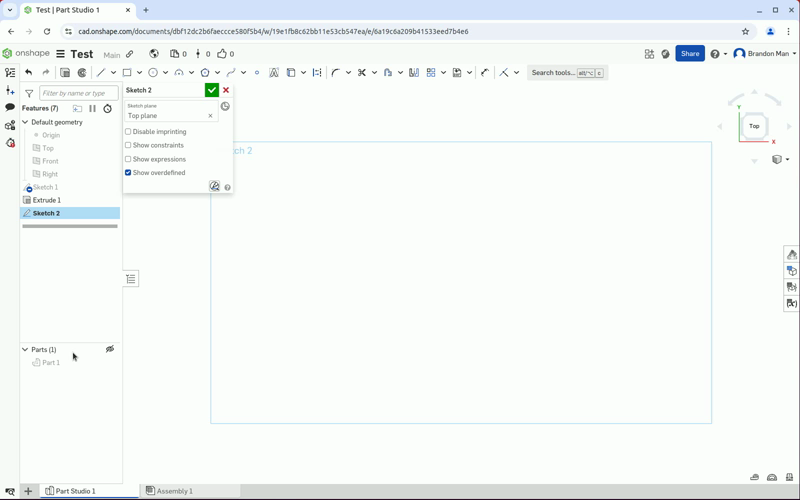
key(l)
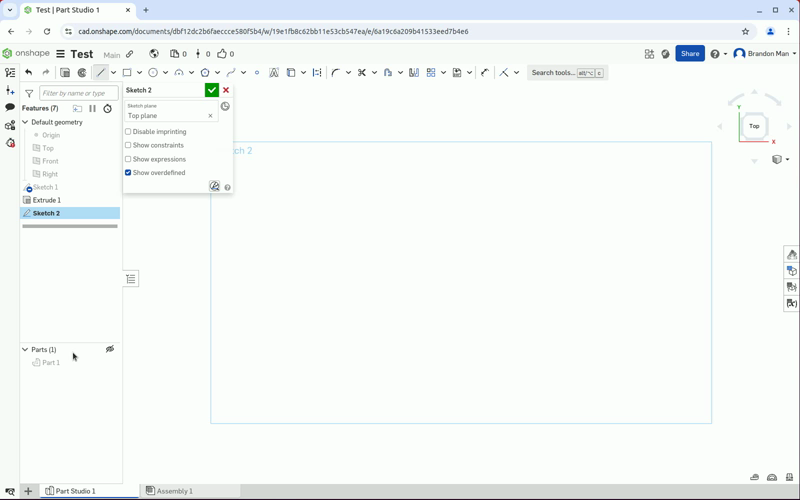
key_down(shift)
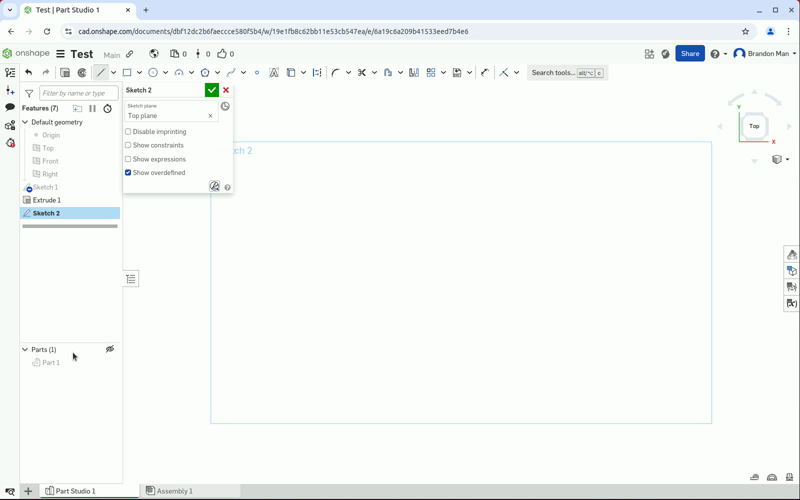
mouse_move(384, 329)
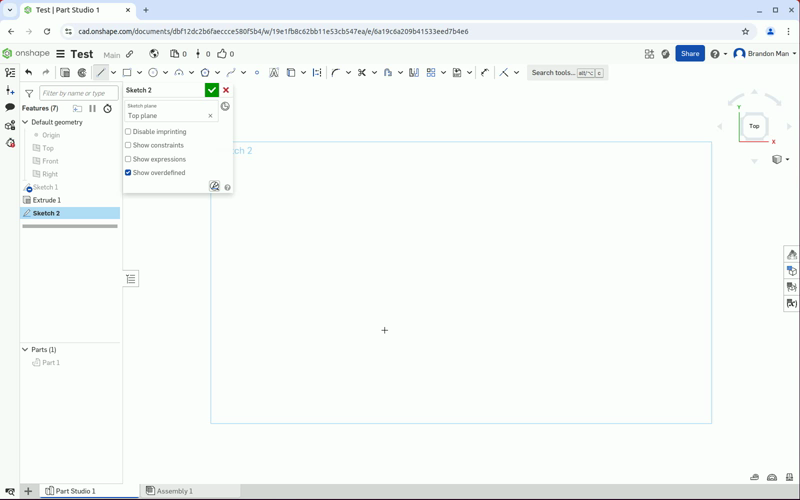
click(384, 329)
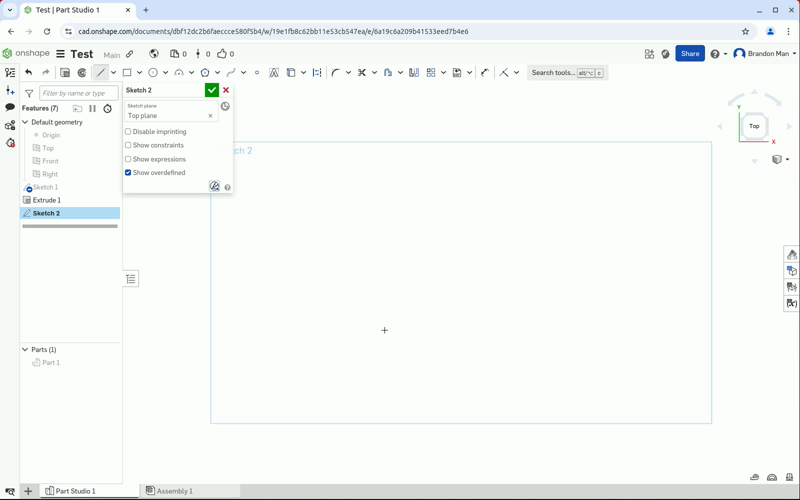
key_up(shift)
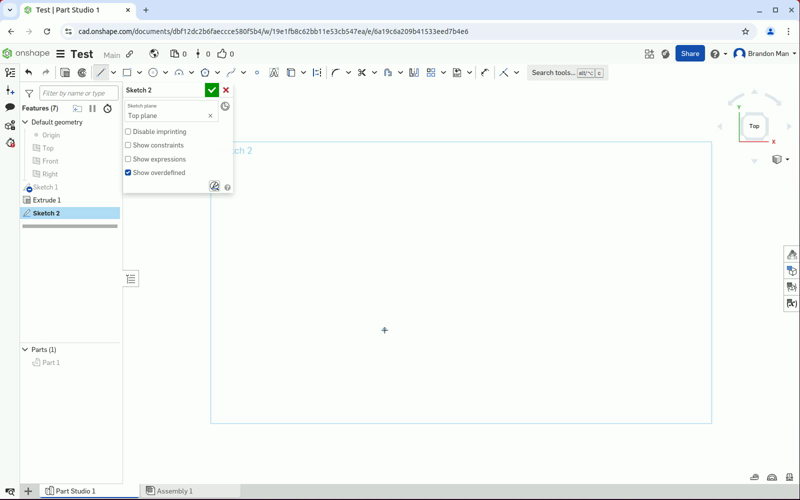
key_down(shift)
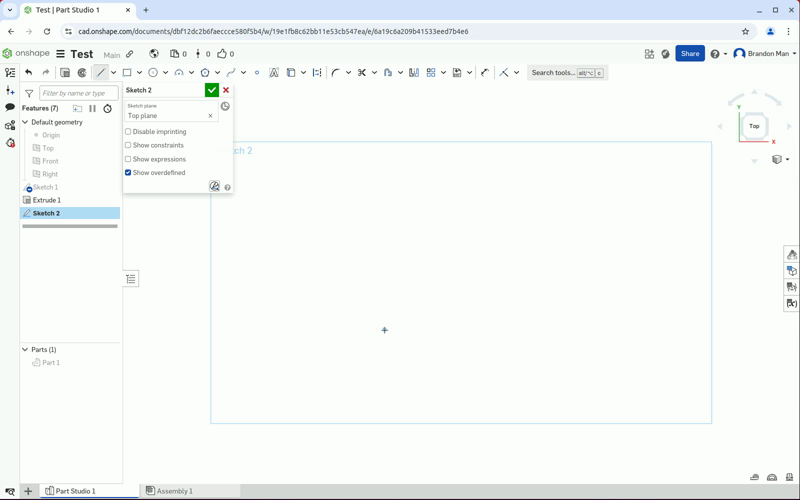
mouse_move(414, 329)
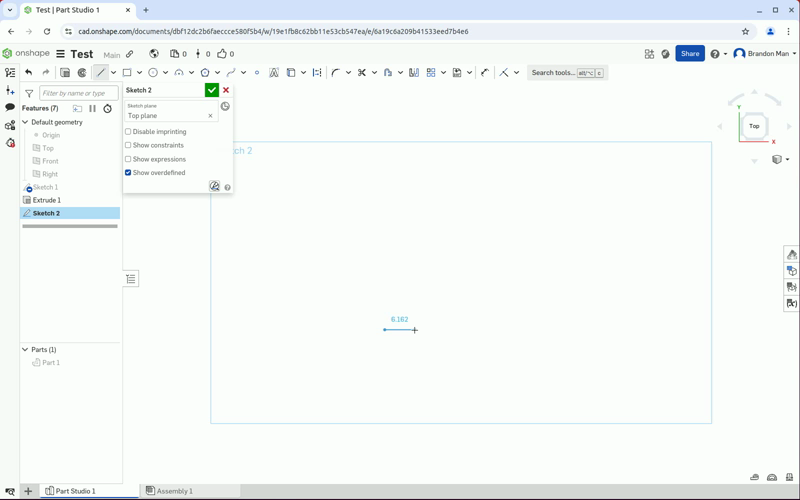
mouse_move(402, 337)
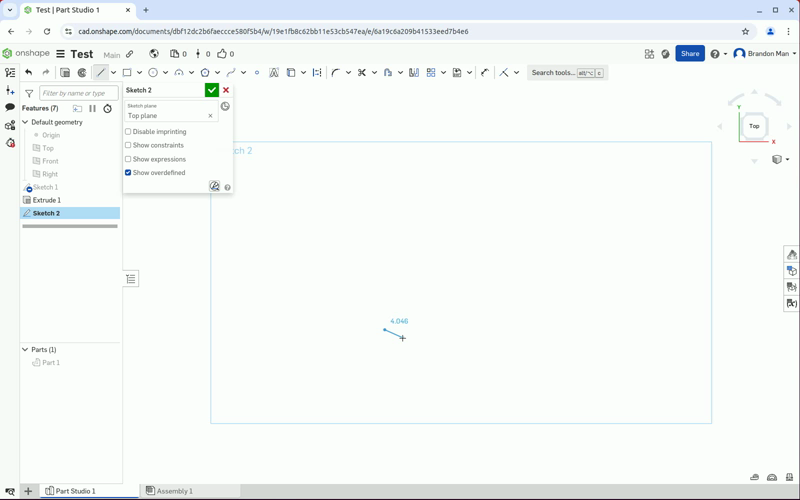
click(402, 337)
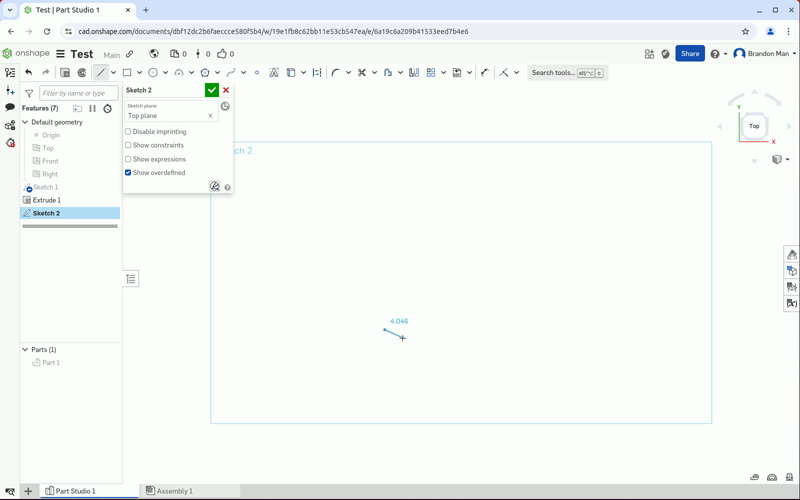
key_up(shift)
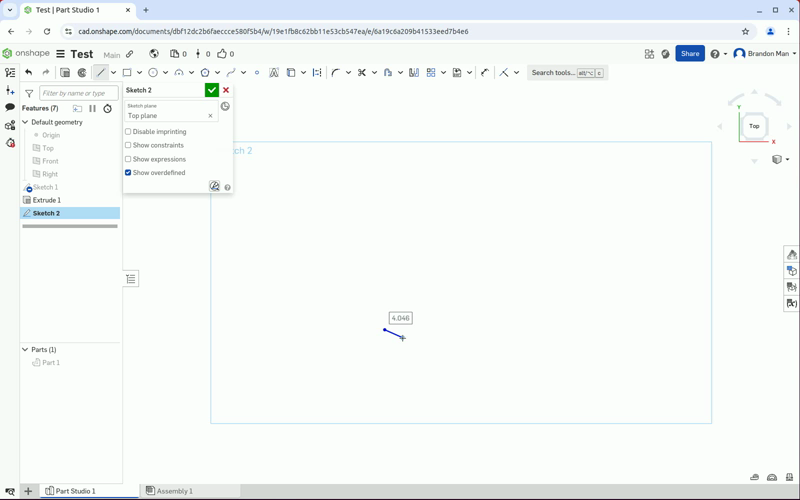
key_down(shift)
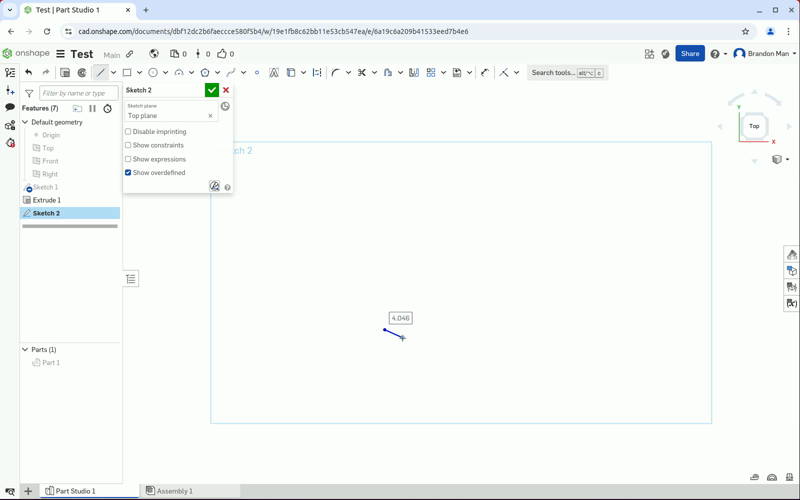
mouse_move(432, 337)
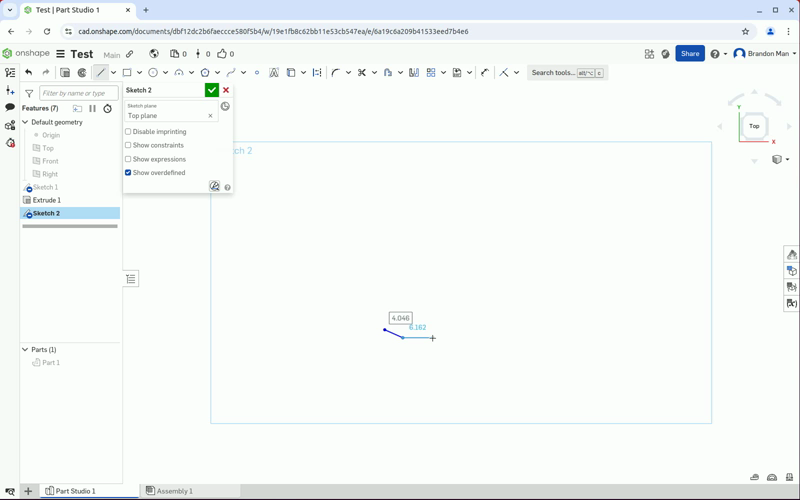
mouse_move(413, 324)
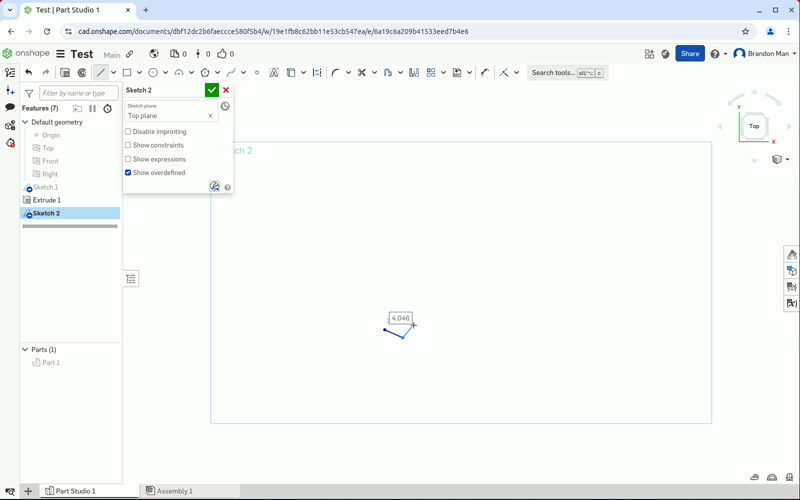
click(413, 324)
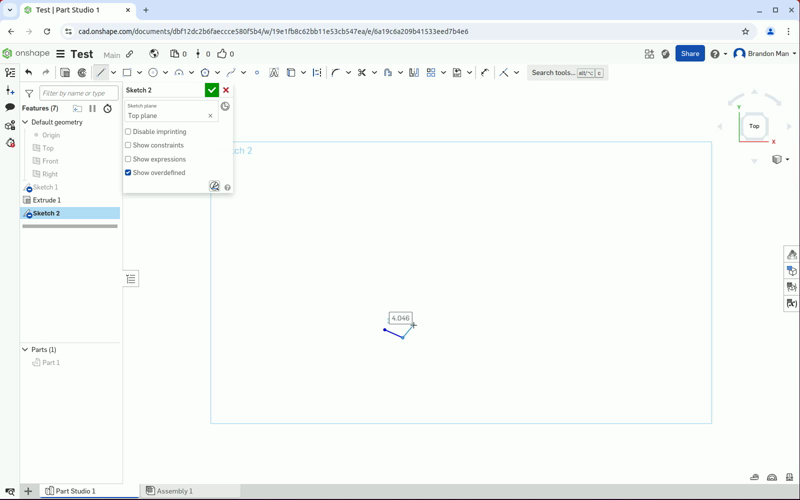
key_up(shift)
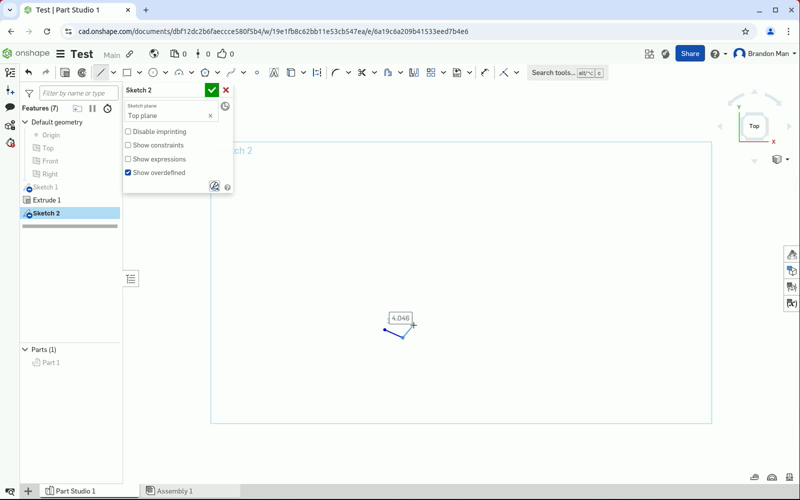
key_down(shift)
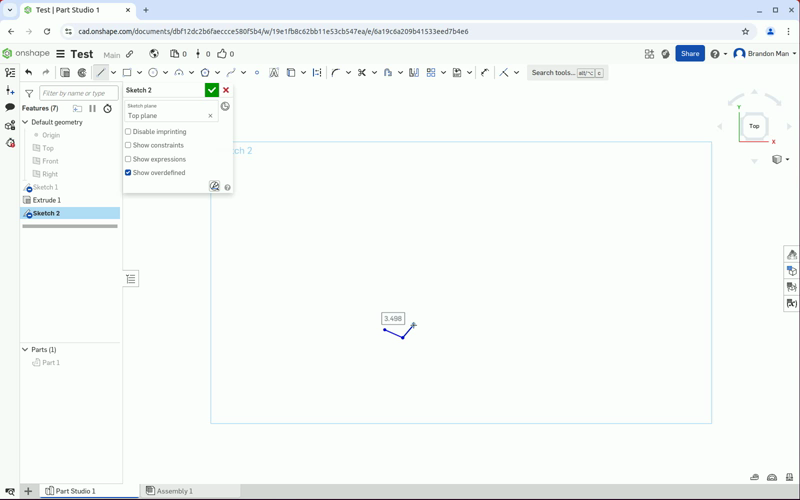
mouse_move(443, 324)
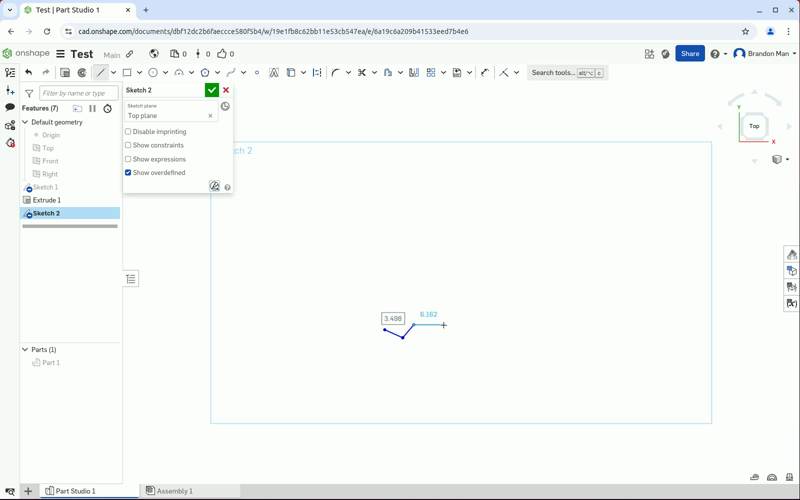
mouse_move(402, 308)
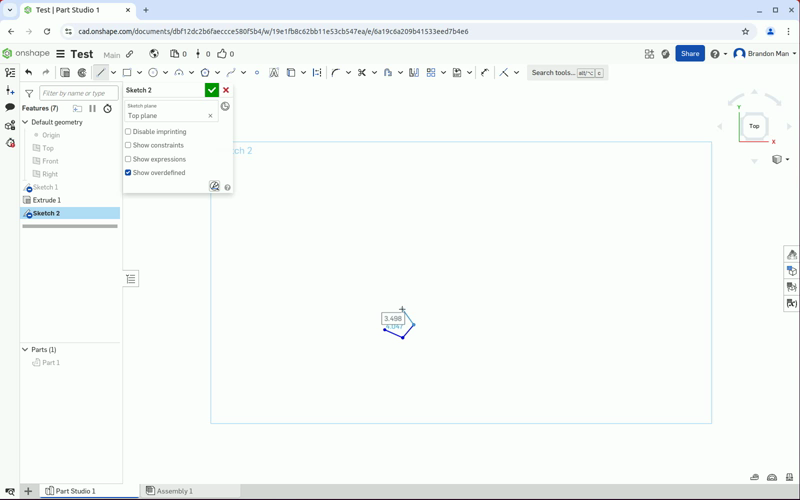
click(402, 308)
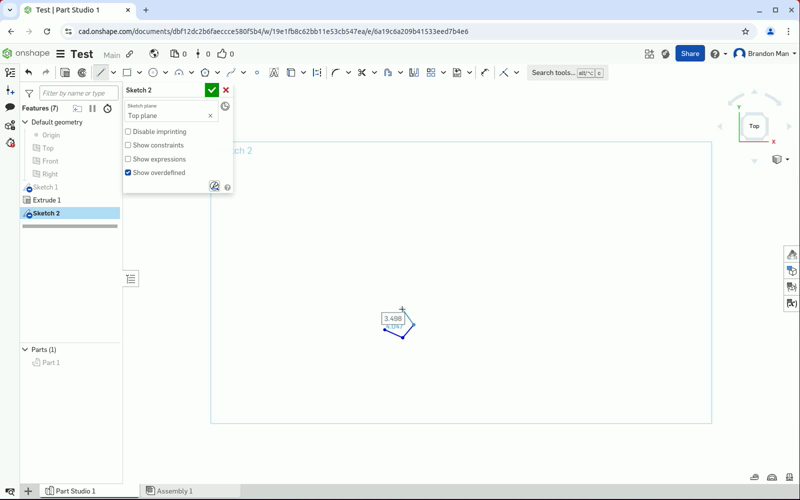
key_up(shift)
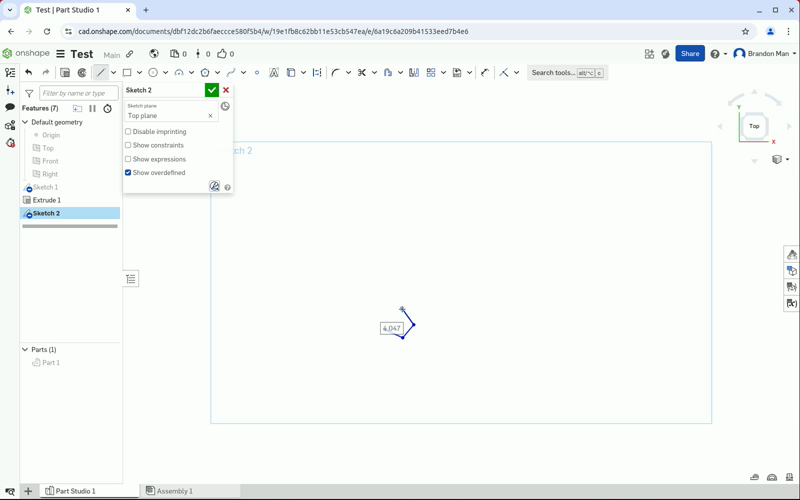
mouse_move(432, 308)
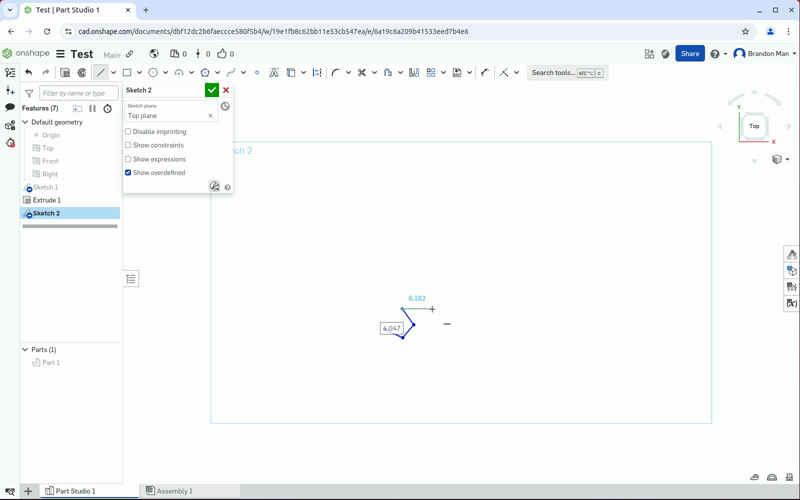
key_down(shift)
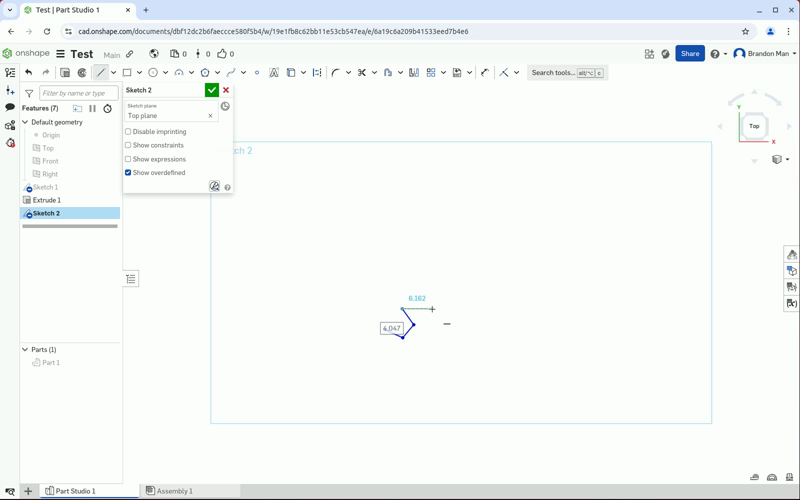
mouse_move(384, 329)
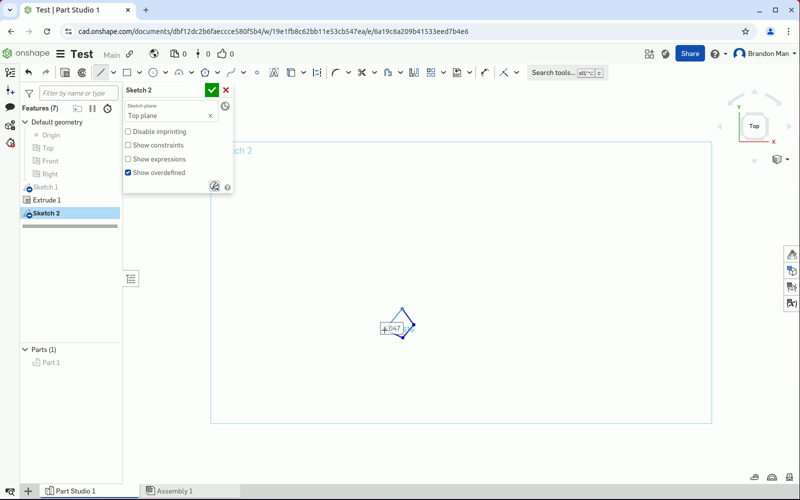
key_up(shift)
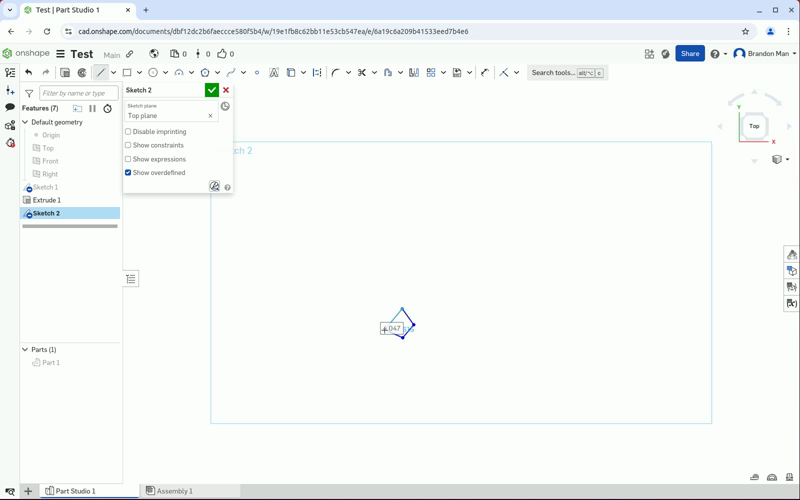
click(384, 329)
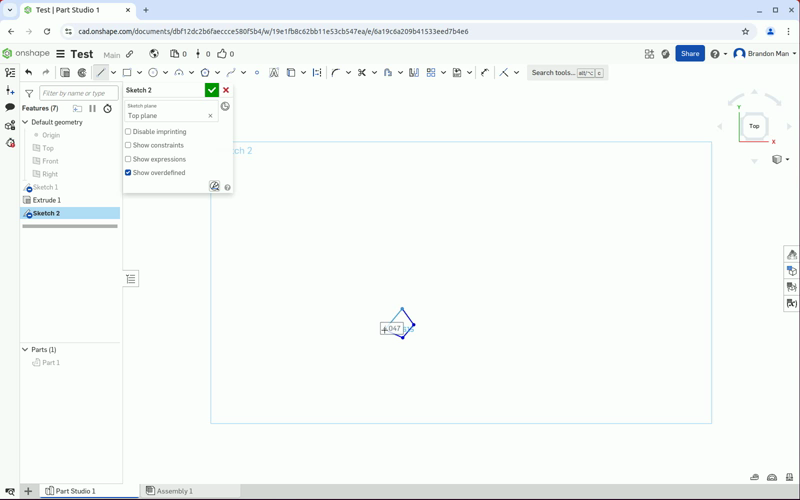
key(esc)
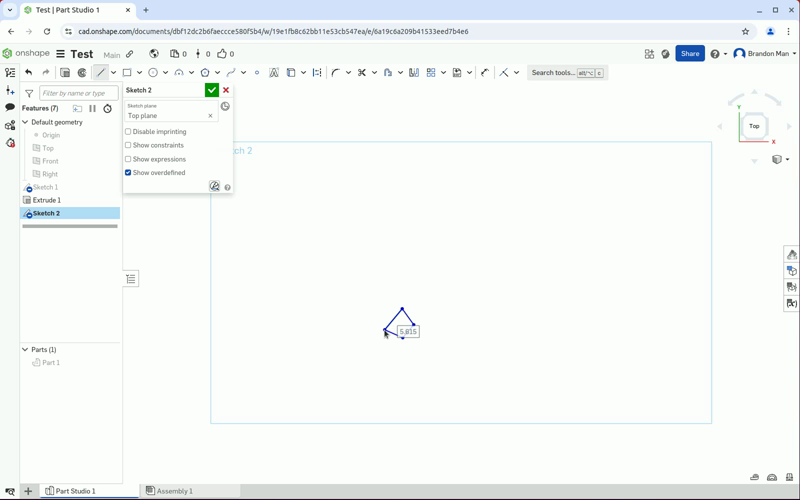
mouse_move(390, 330)
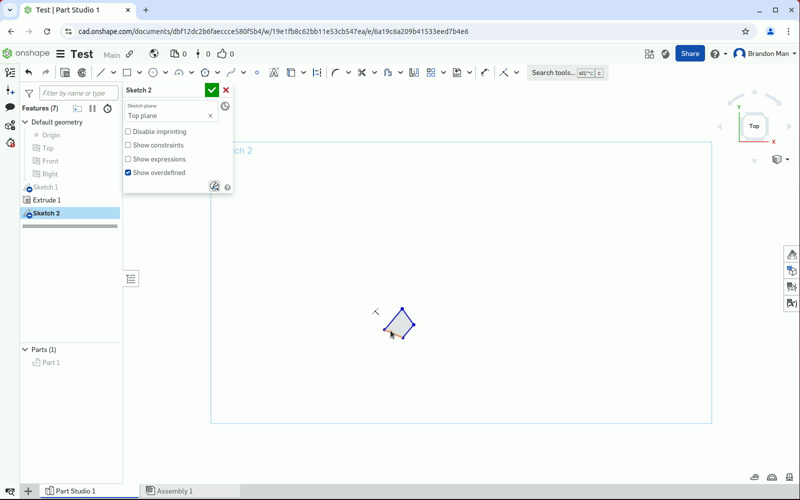
scroll(6)
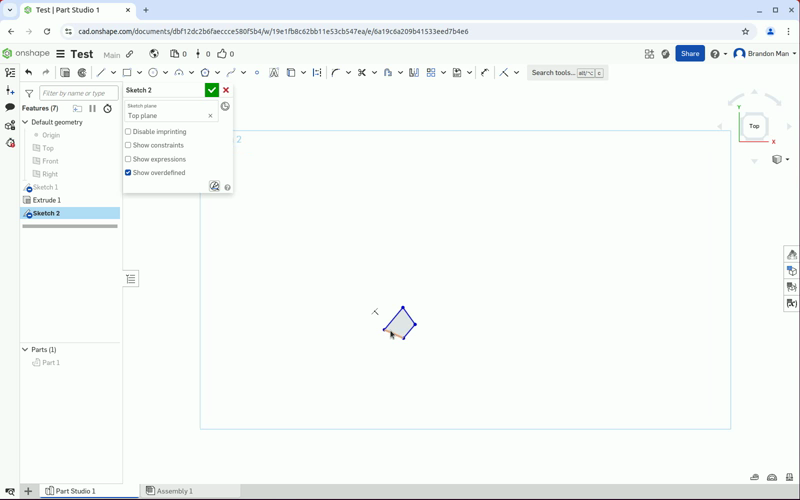
scroll(6)
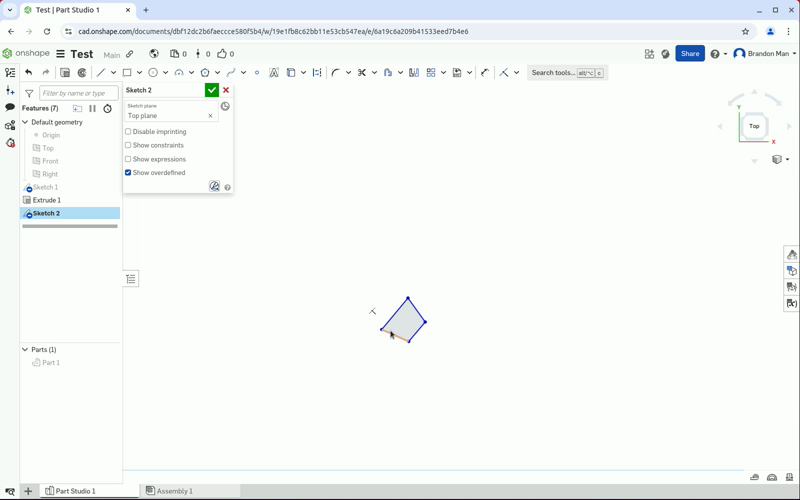
scroll(6)
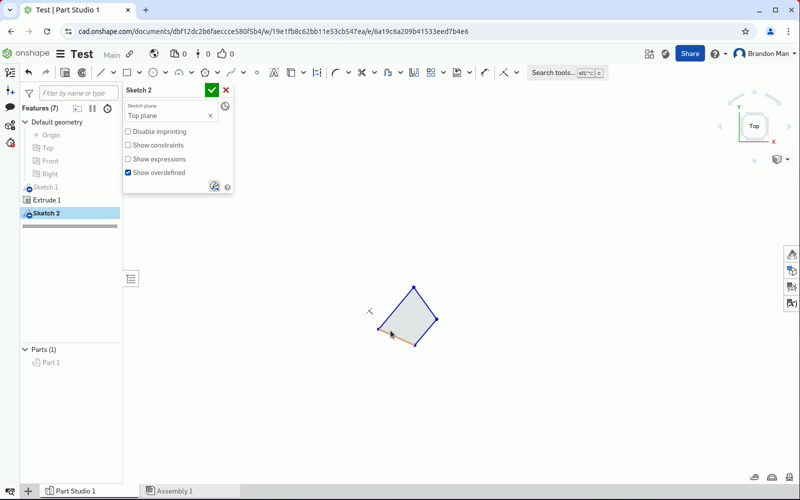
scroll(6)
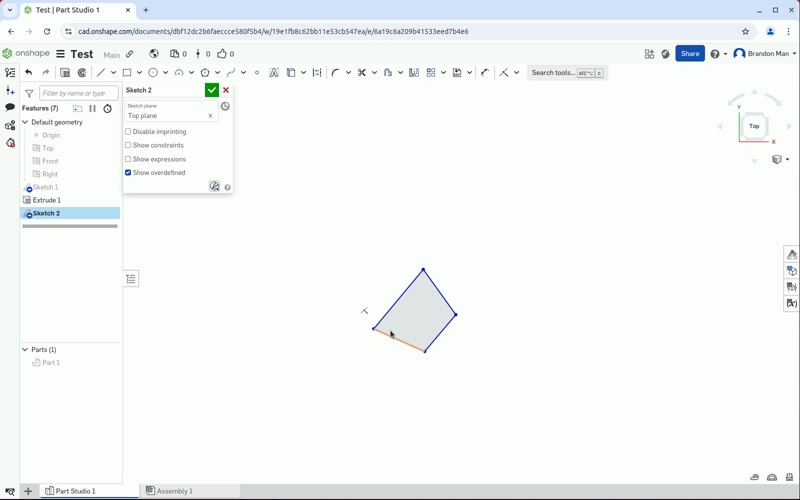
scroll(6)
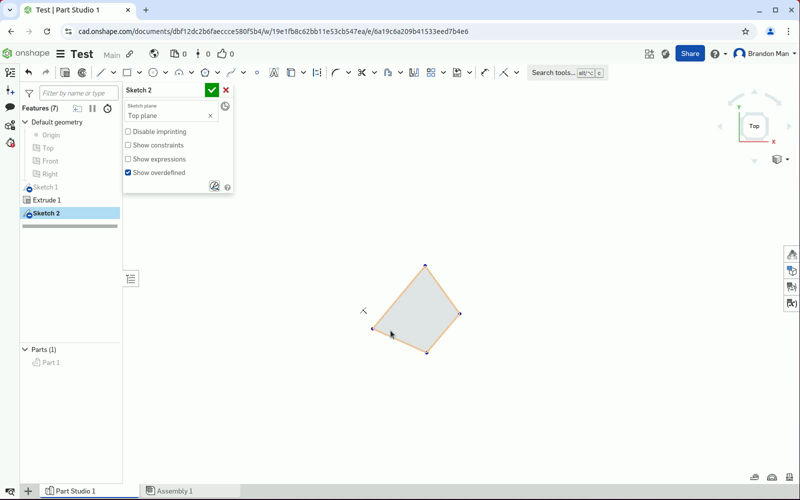
scroll(6)
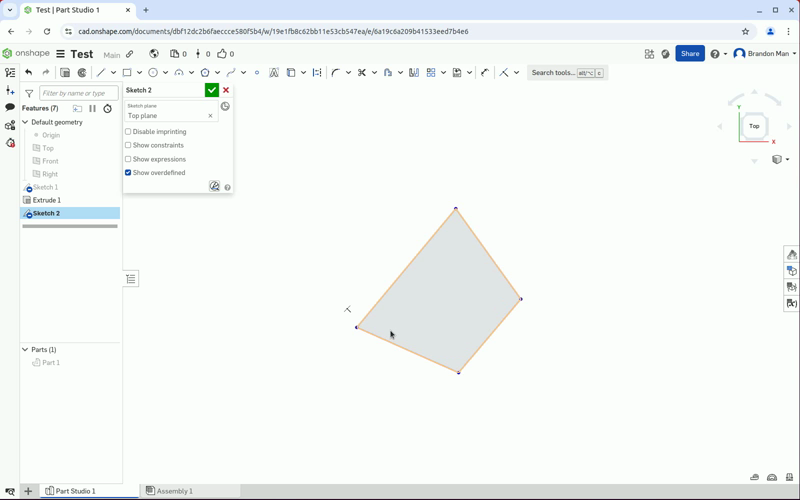
scroll(6)
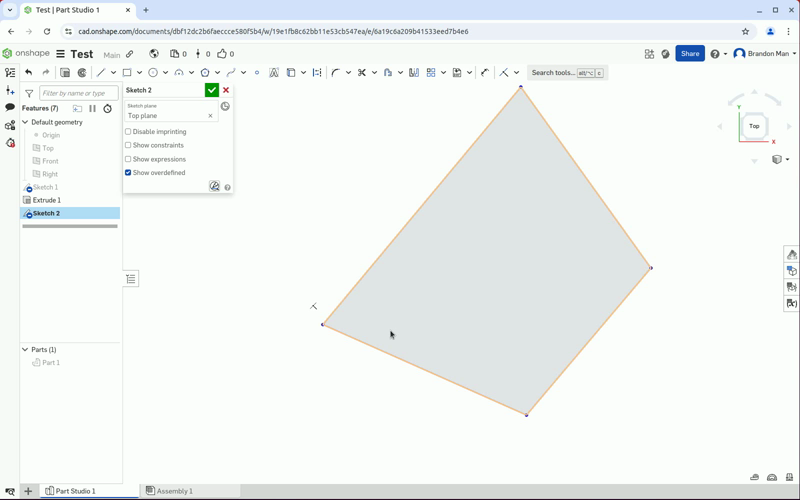
click(390, 330)
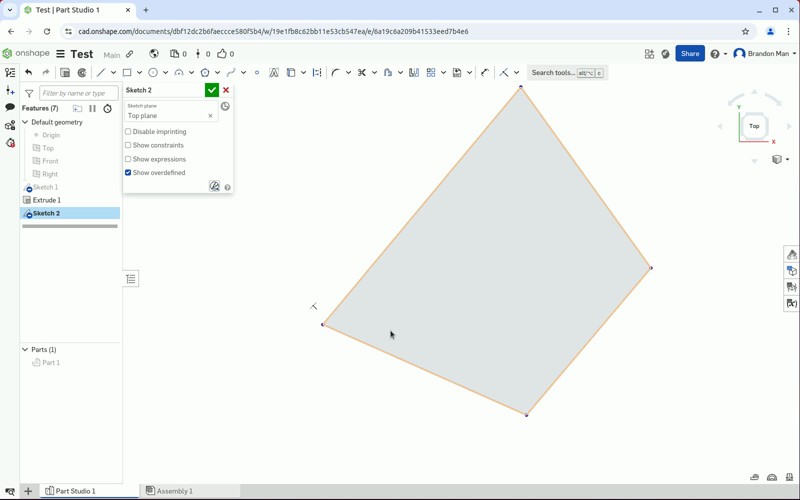
scroll(-6)
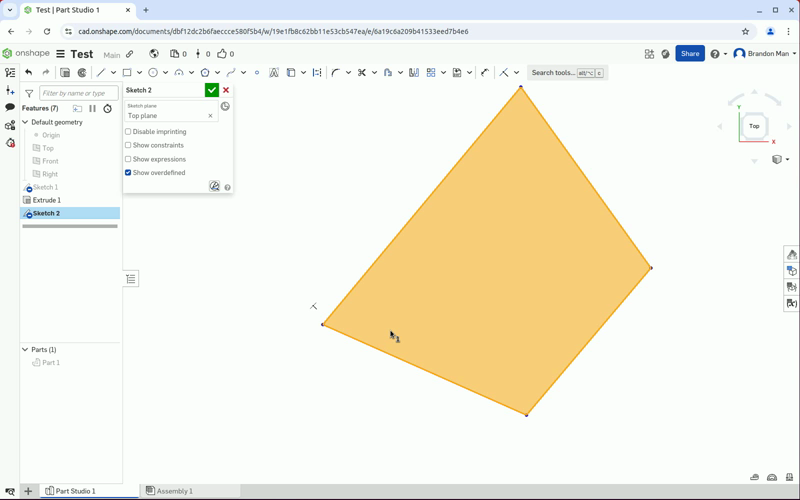
scroll(-6)
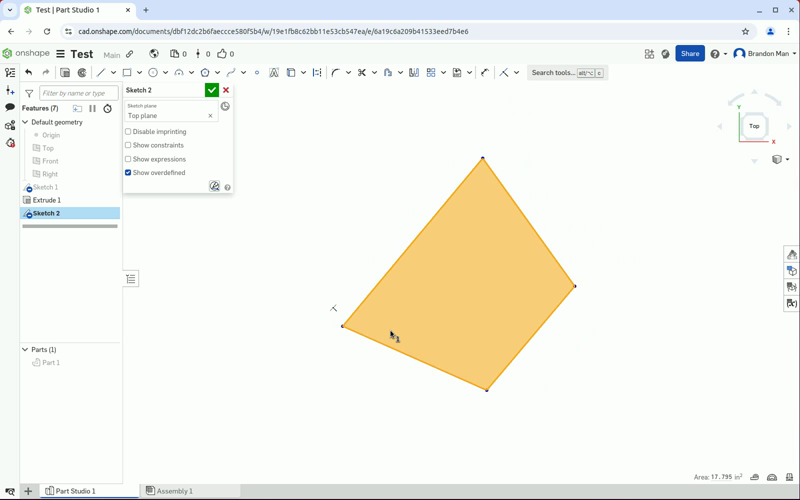
scroll(-6)
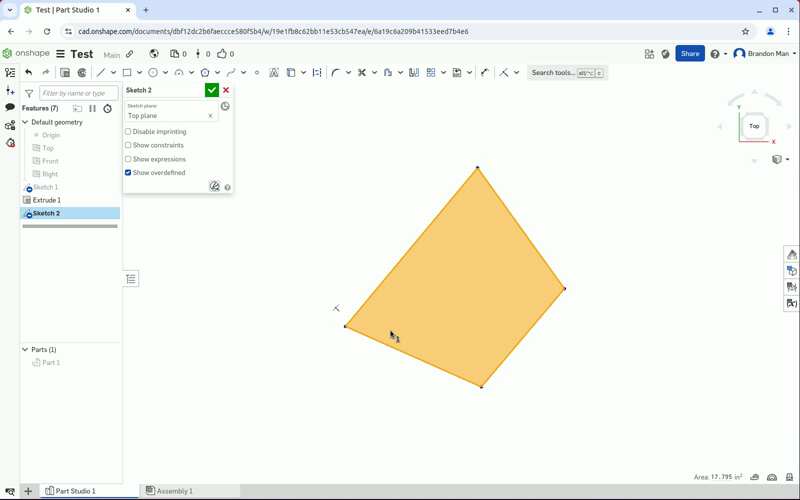
scroll(-6)
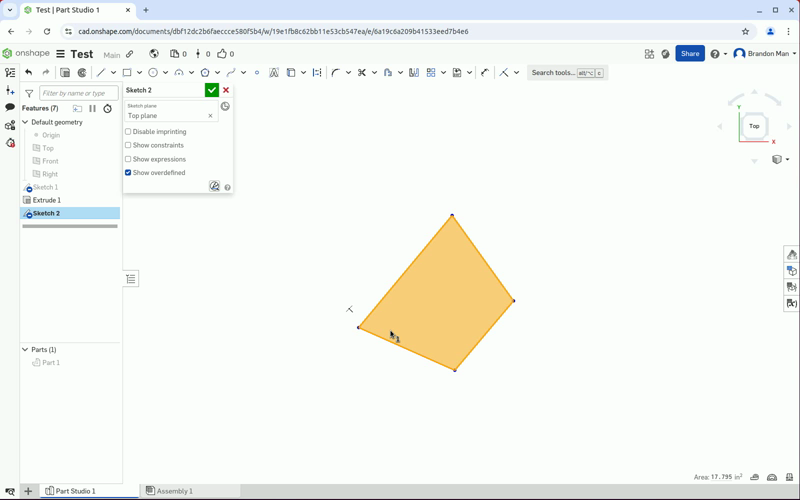
scroll(-6)
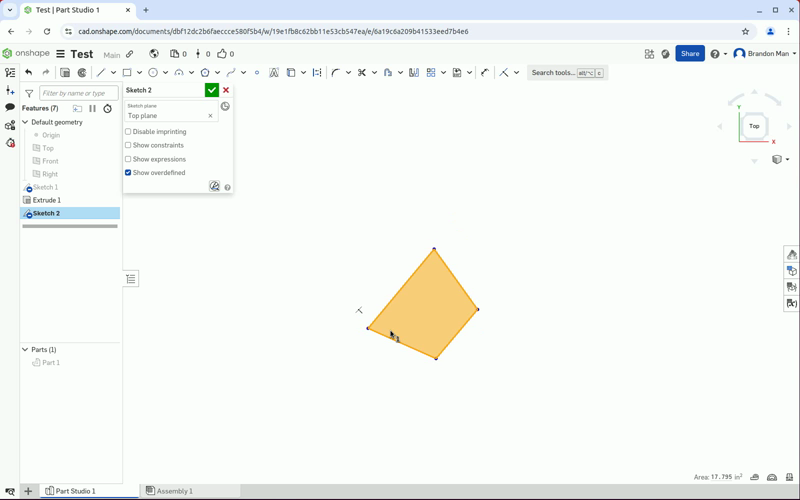
scroll(-6)
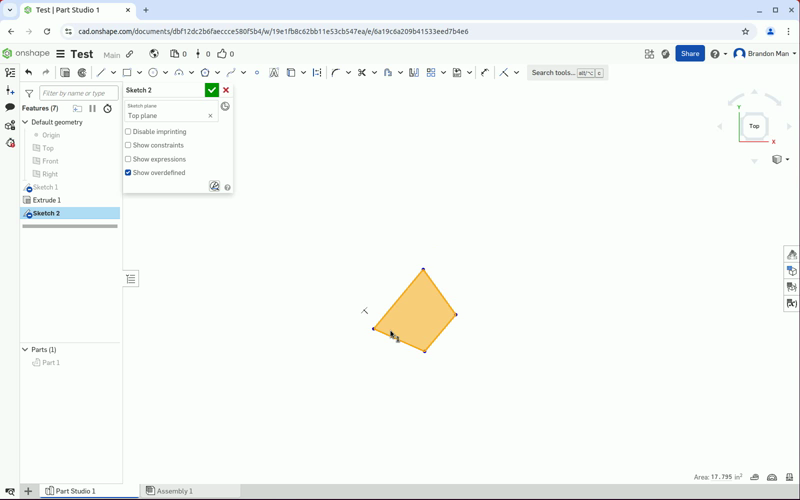
scroll(-6)
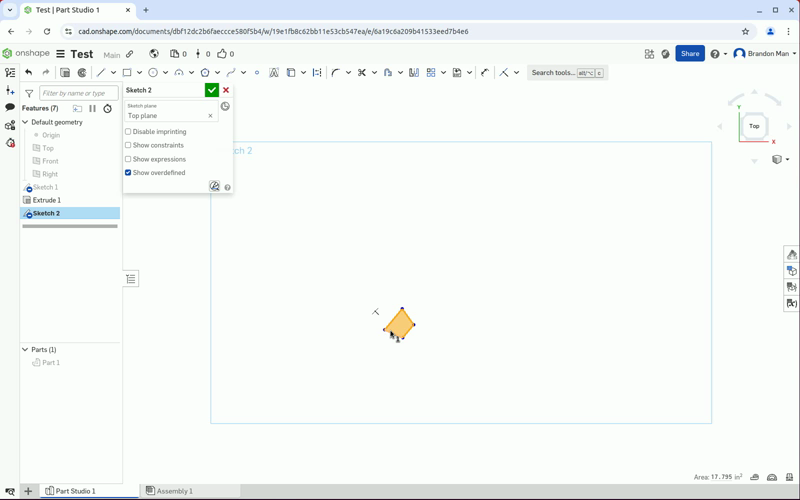
mouse_move(73, 352)
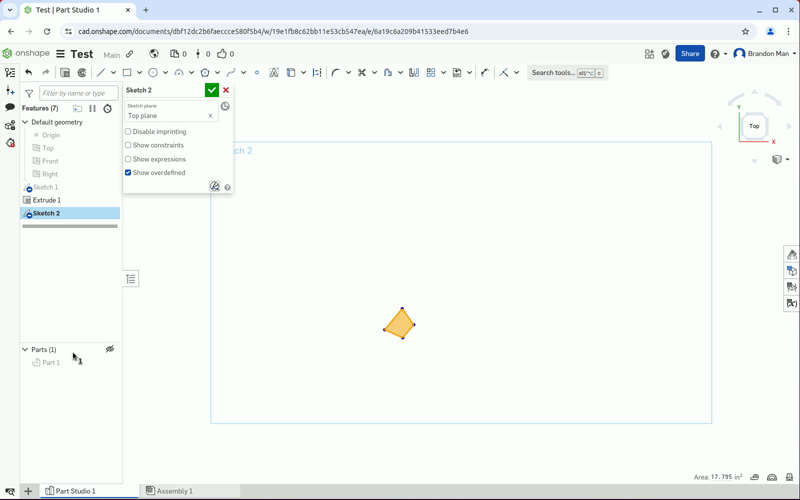
key(shift+y)
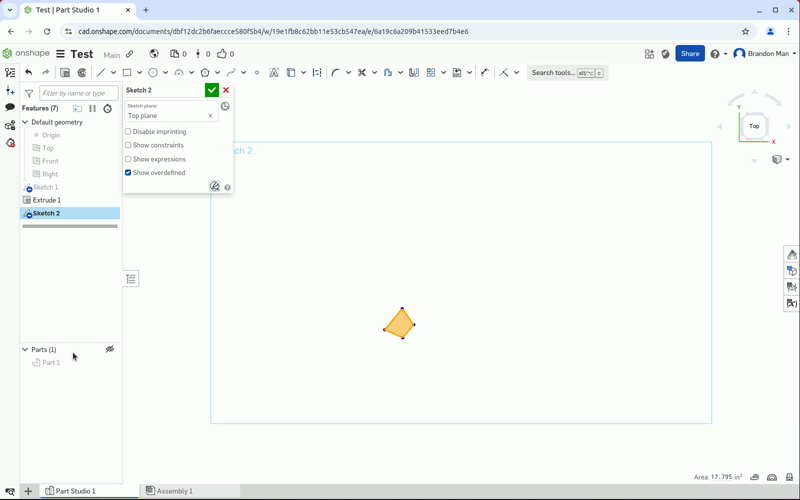
key(shift+e)
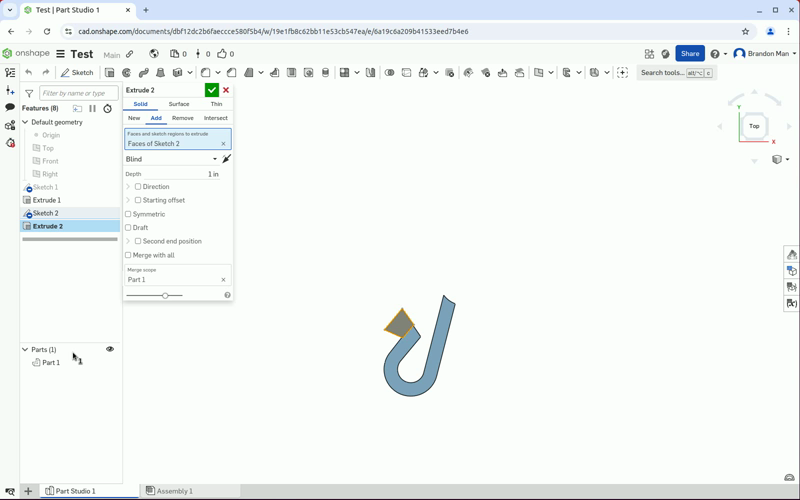
mouse_move(143, 106)
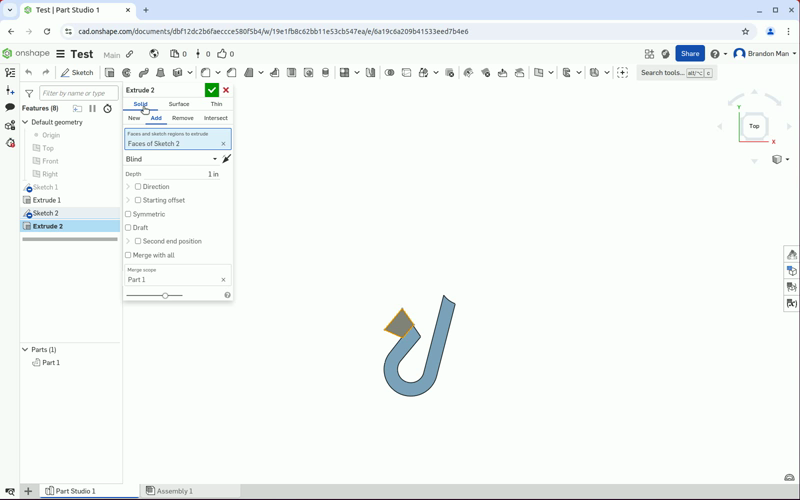
click(143, 106)
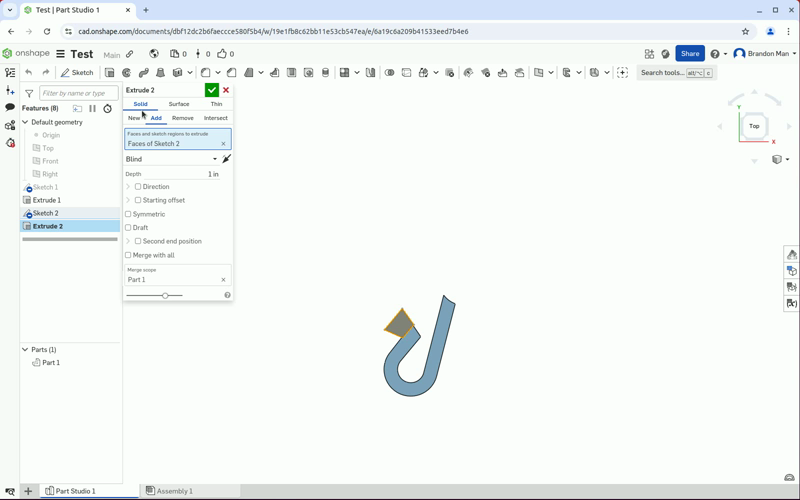
mouse_move(137, 120)
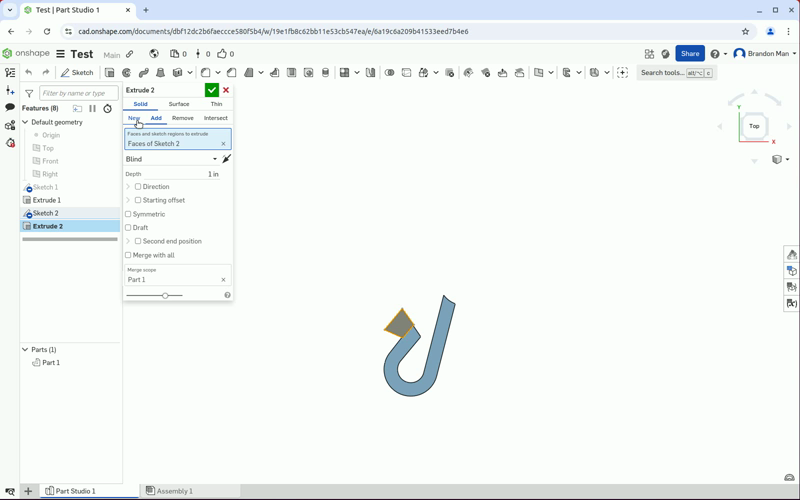
click(137, 120)
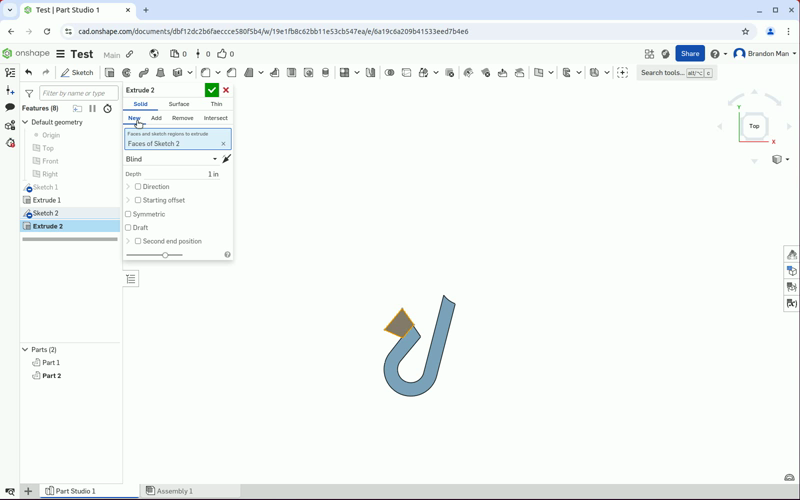
key(tab, 4)
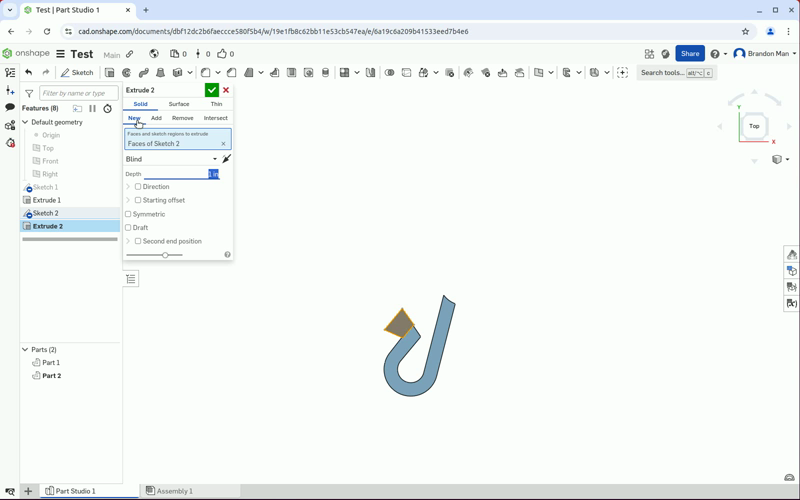
text(10.351)
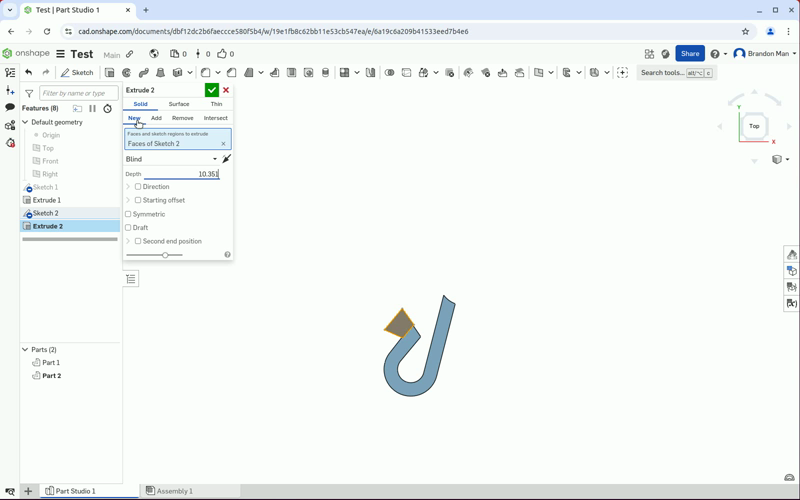
key(enter)
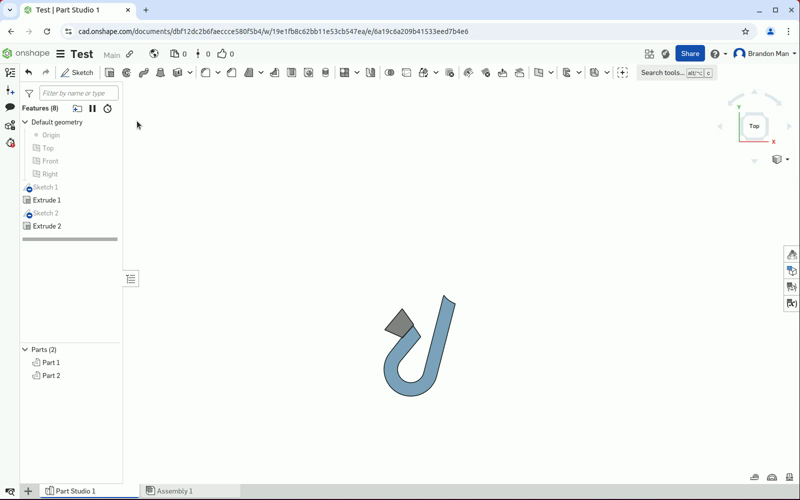
key(shift+h)
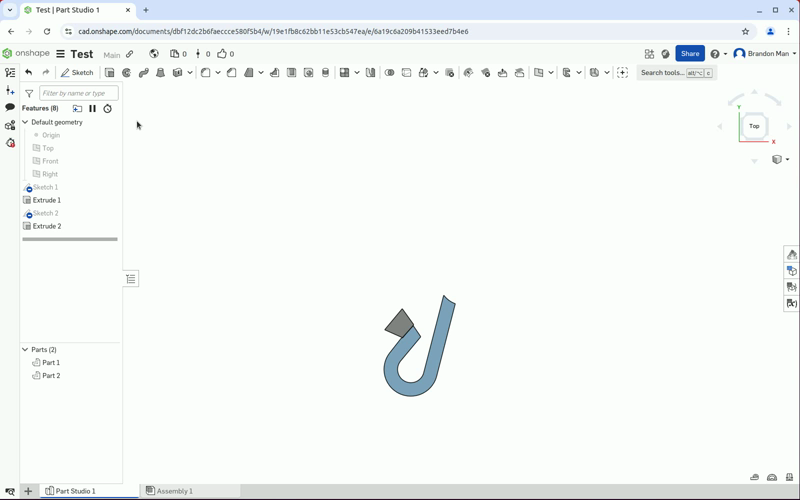
key(shift+h)
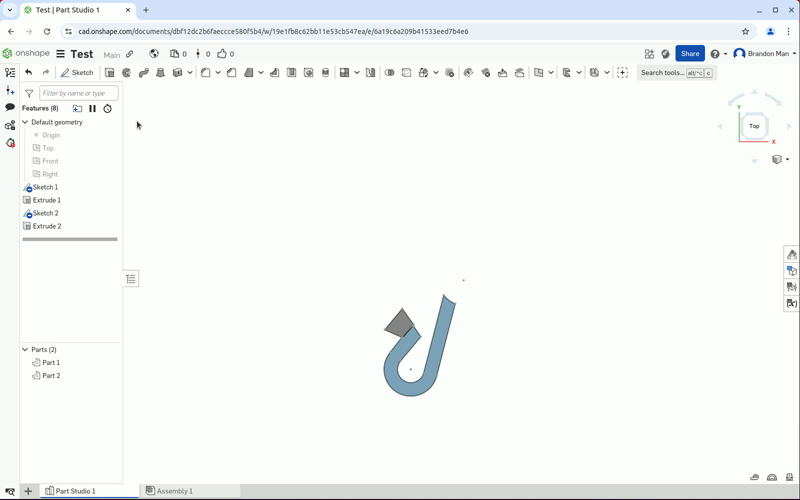
key(shift+7)
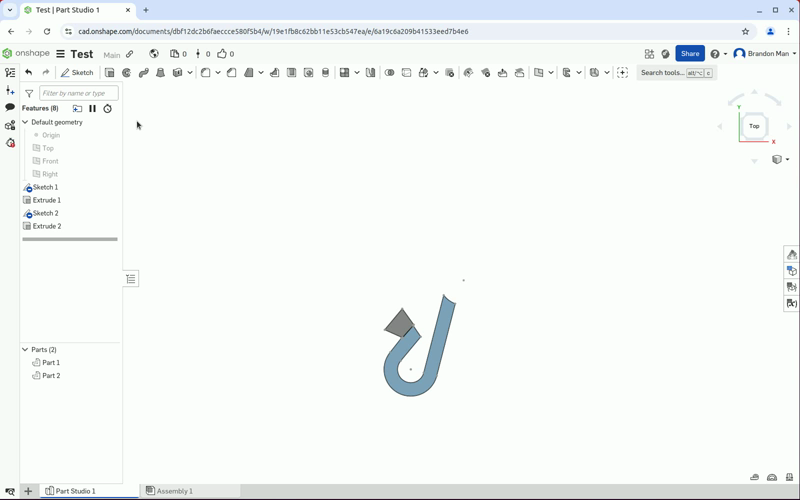
key(up, 3)
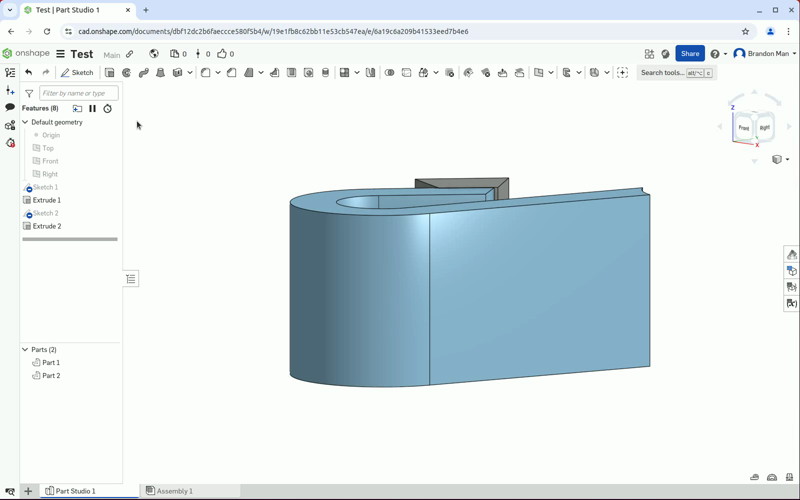
key(left, 3)
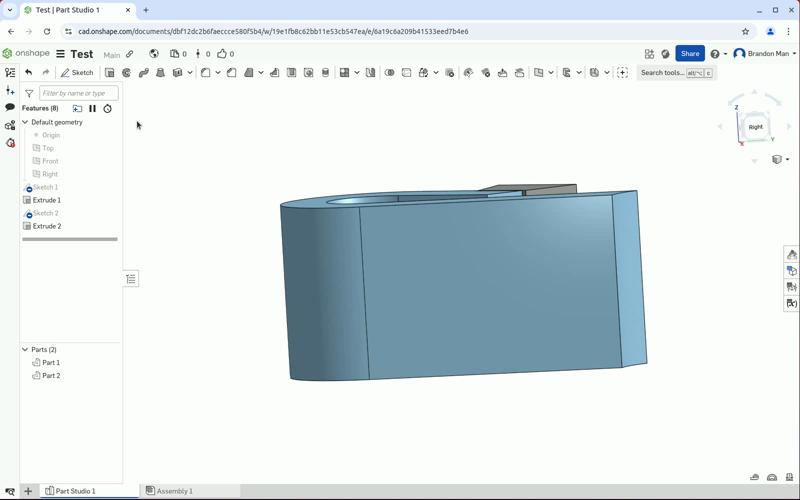
key(right, 3)
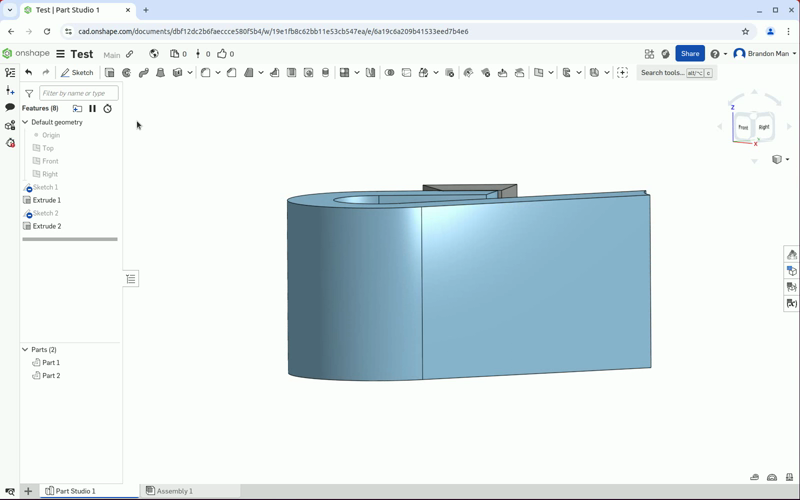
key(down, 3)
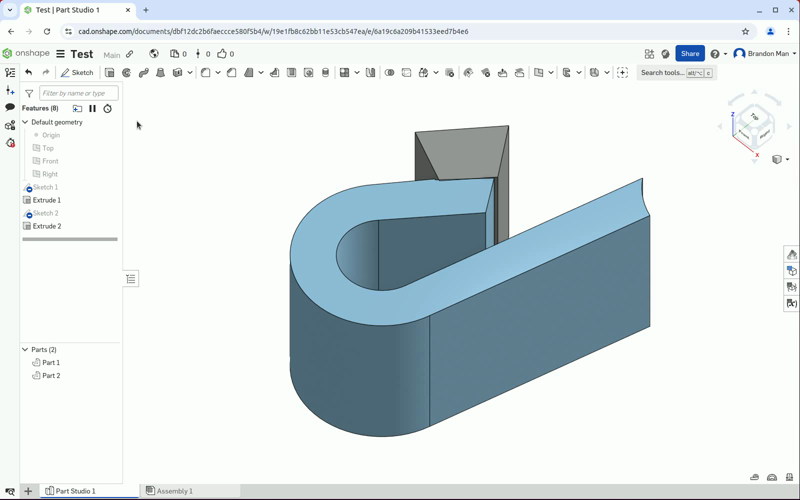
mouse_move(73, 189)
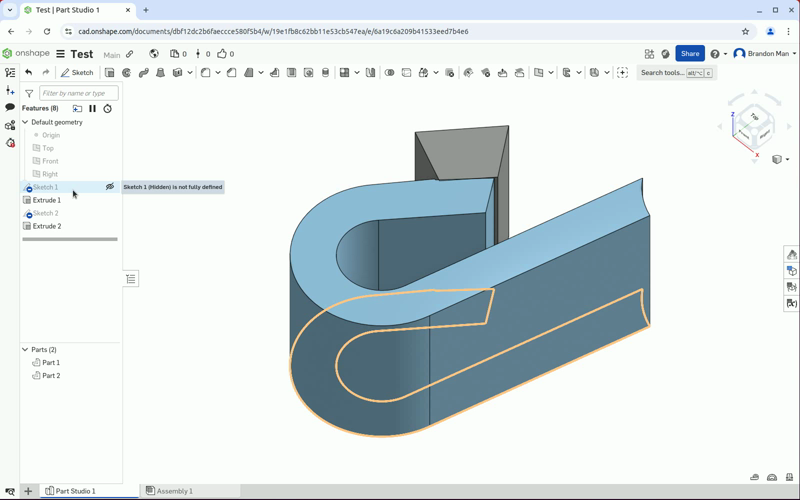
click(73, 189)